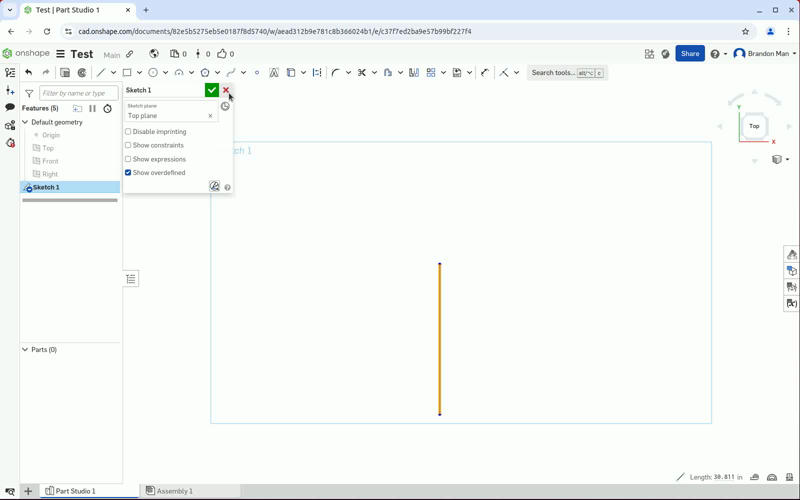
key(shift+h)
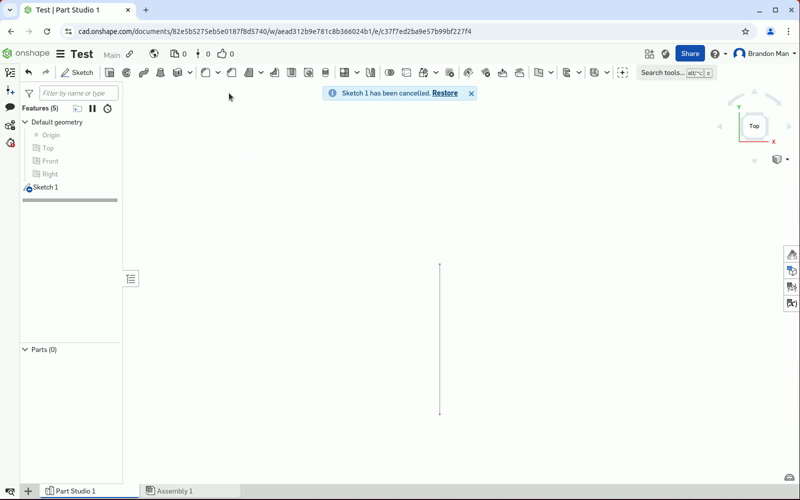
key(shift+s)
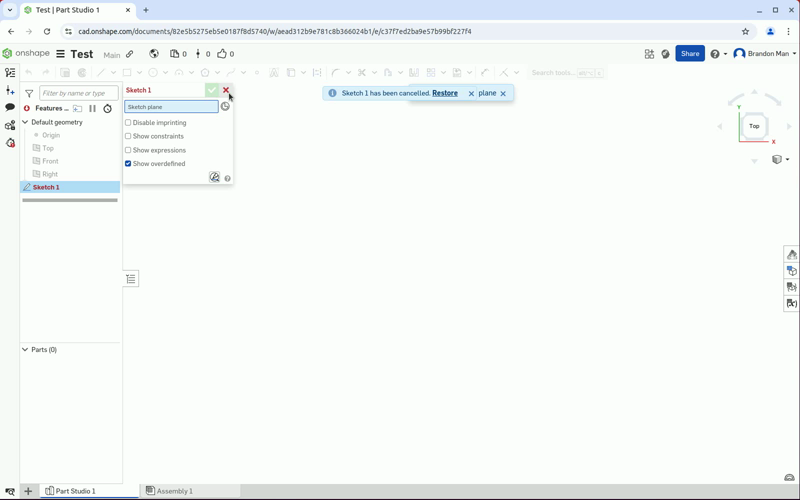
mouse_move(73, 150)
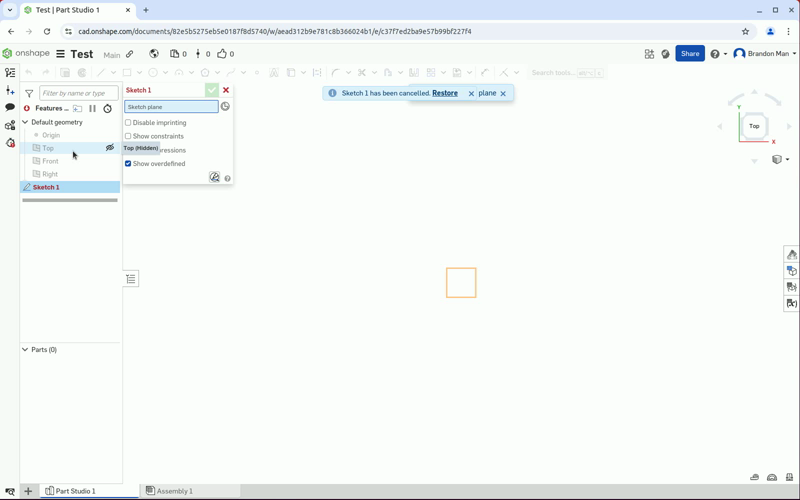
click(73, 150)
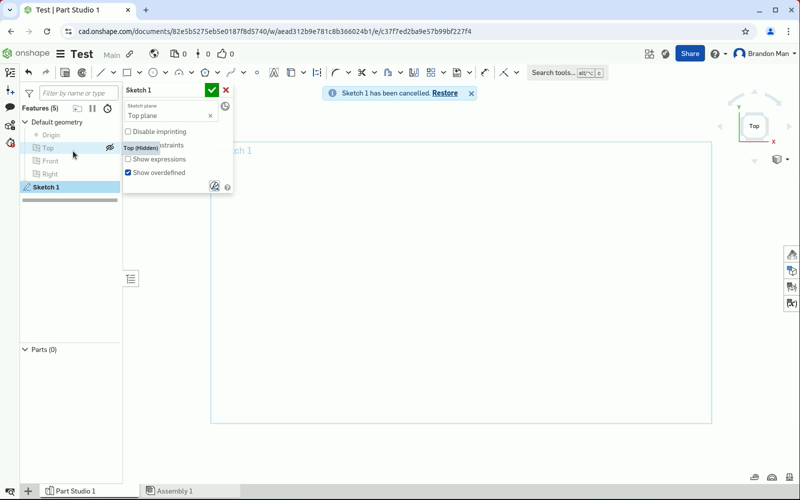
mouse_move(73, 352)
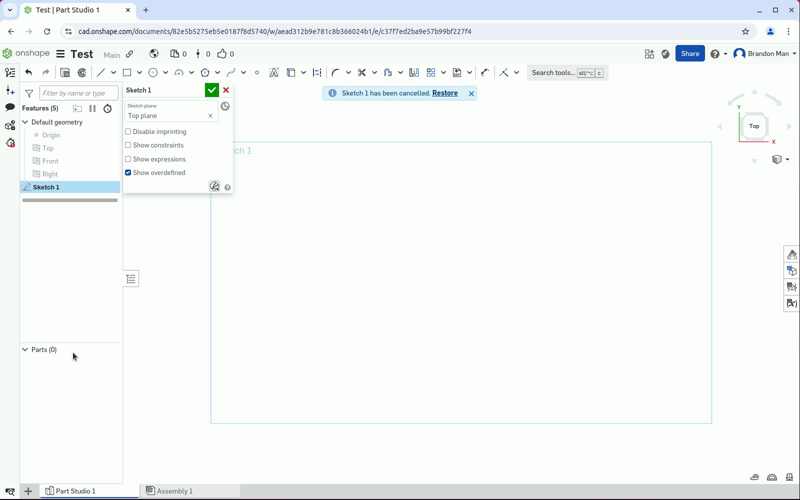
key(y)
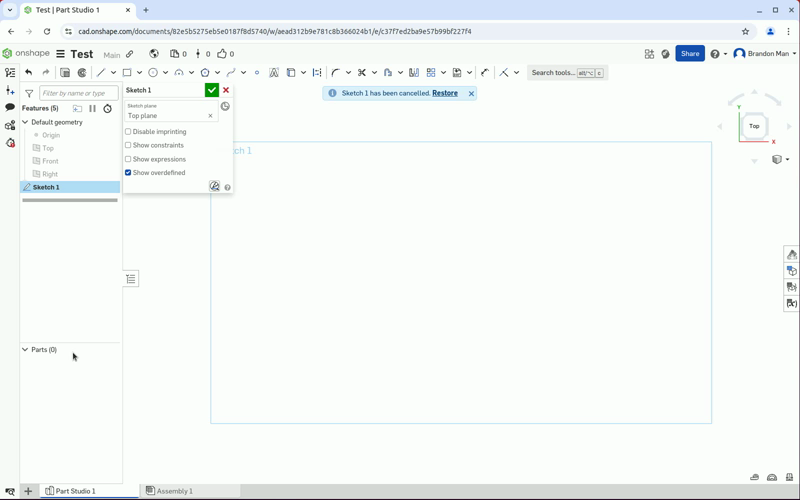
key(l)
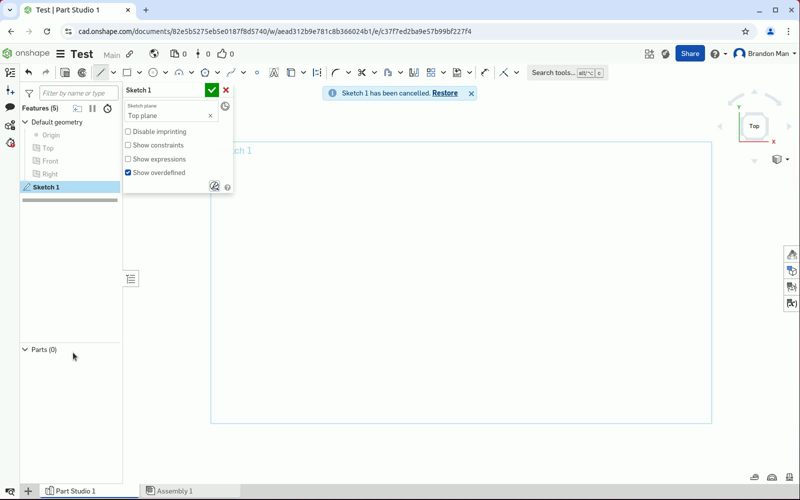
key_down(shift)
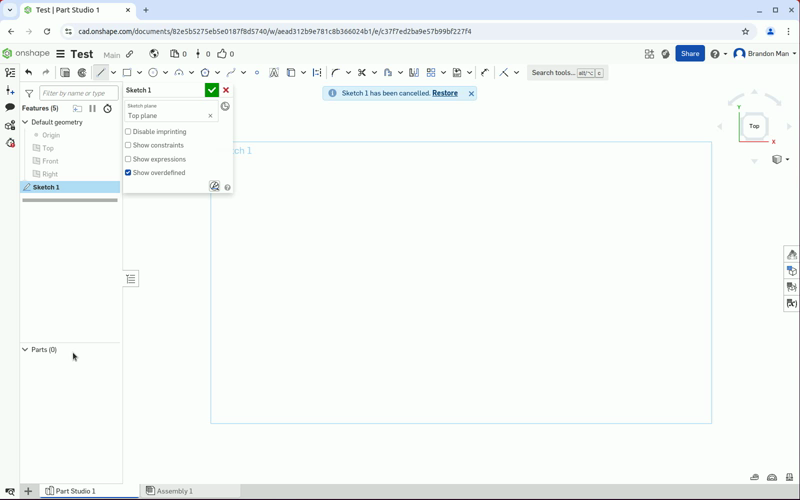
mouse_move(348, 333)
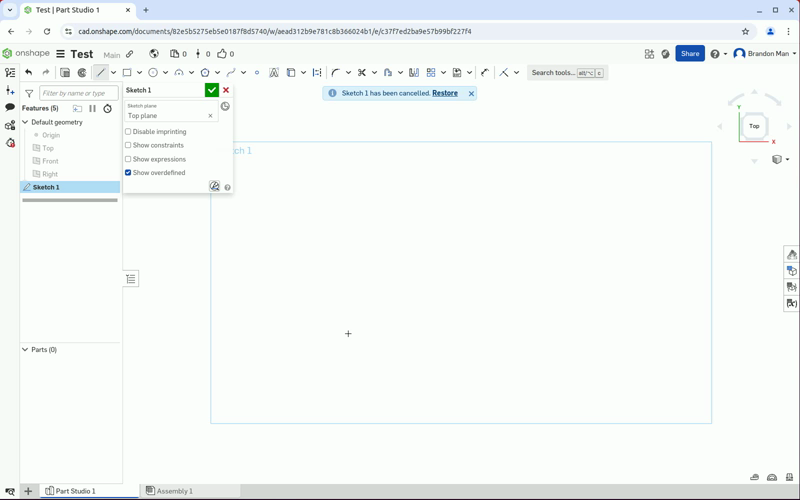
click(348, 333)
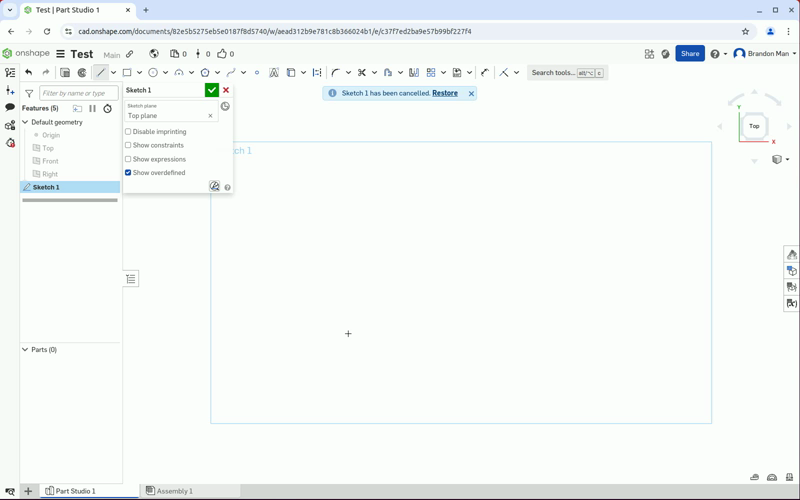
key_up(shift)
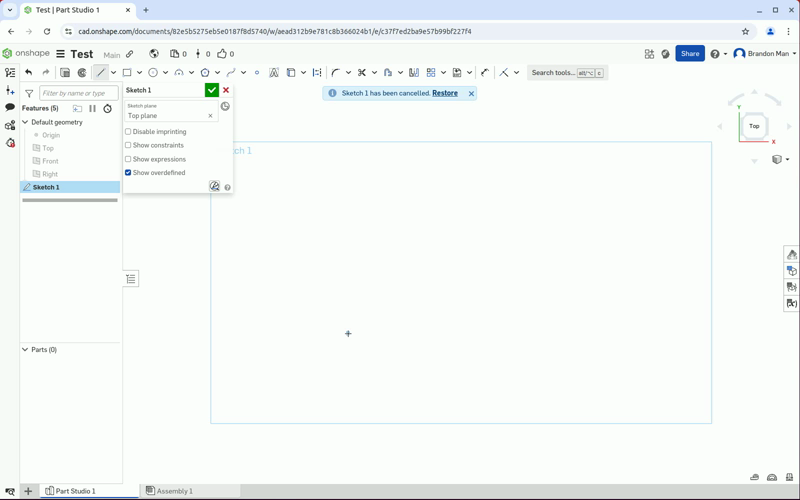
key_down(shift)
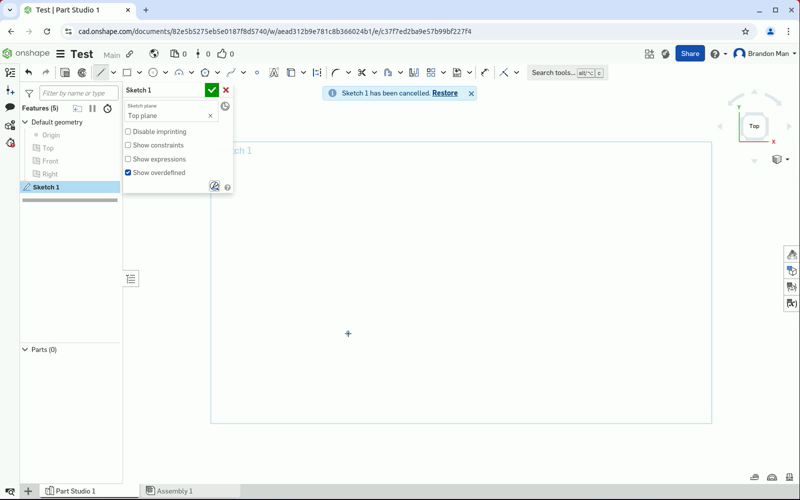
mouse_move(572, 333)
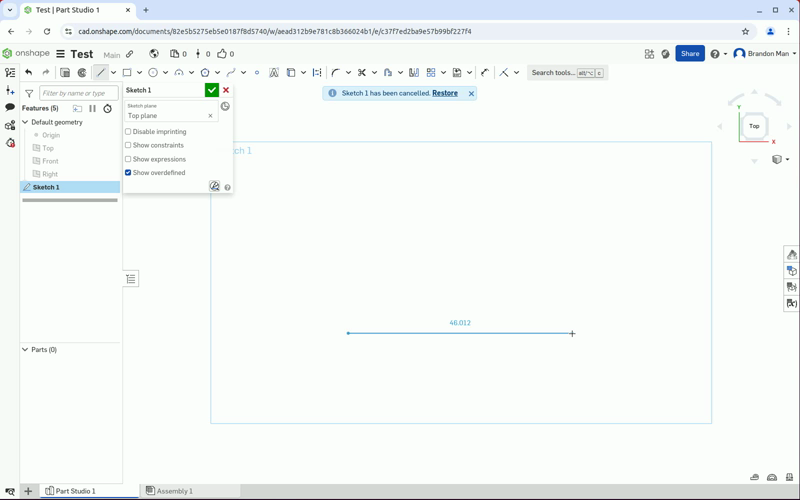
click(572, 333)
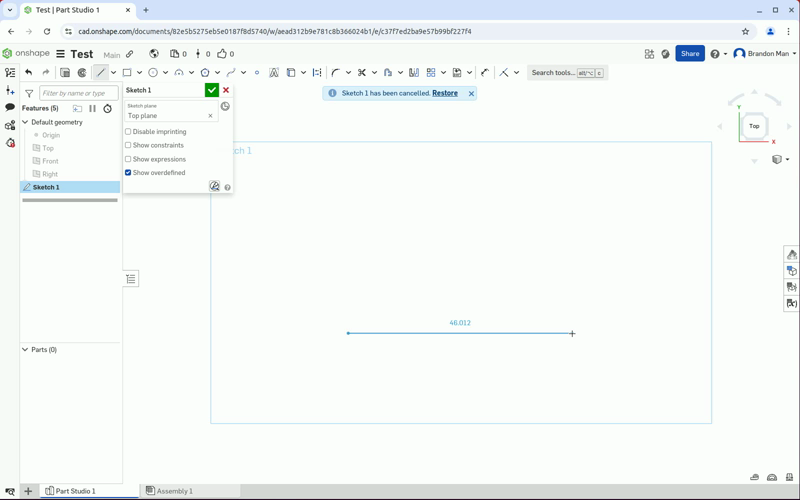
key_up(shift)
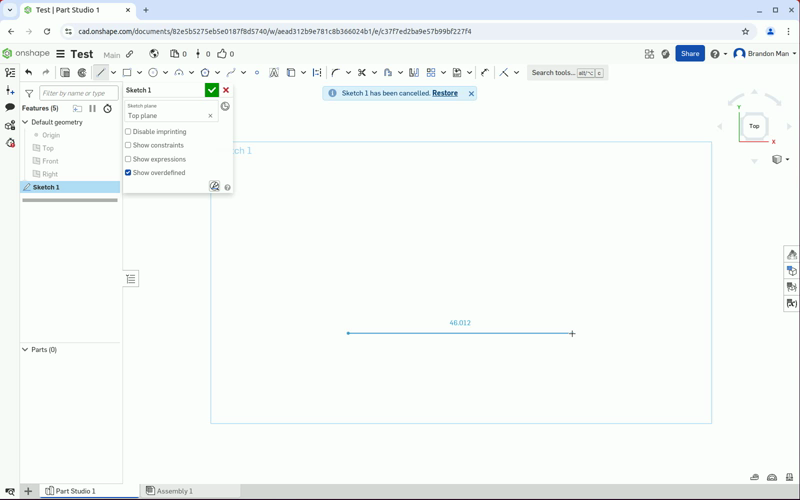
key_down(shift)
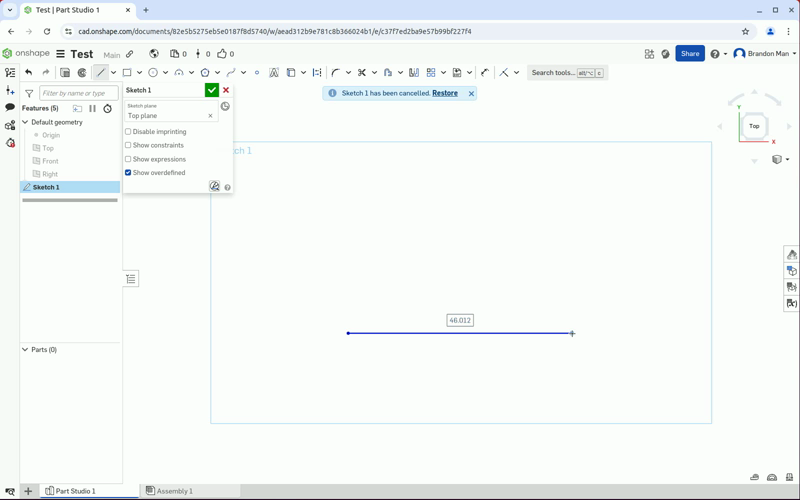
mouse_move(572, 234)
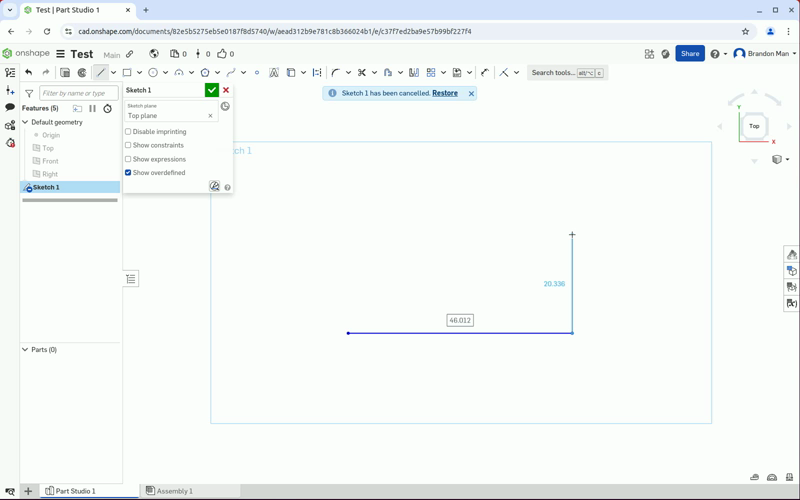
click(572, 234)
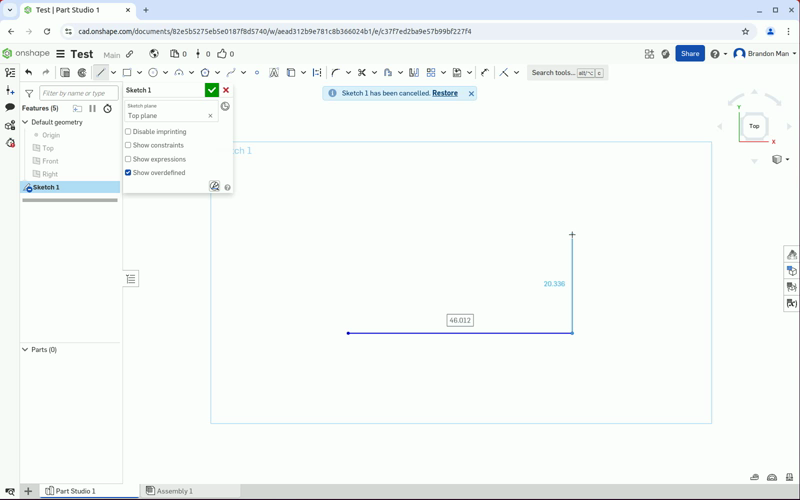
key_up(shift)
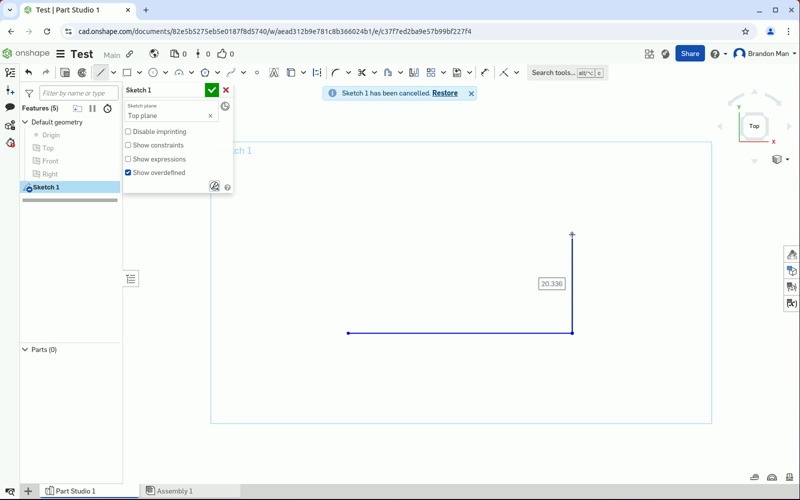
key_down(shift)
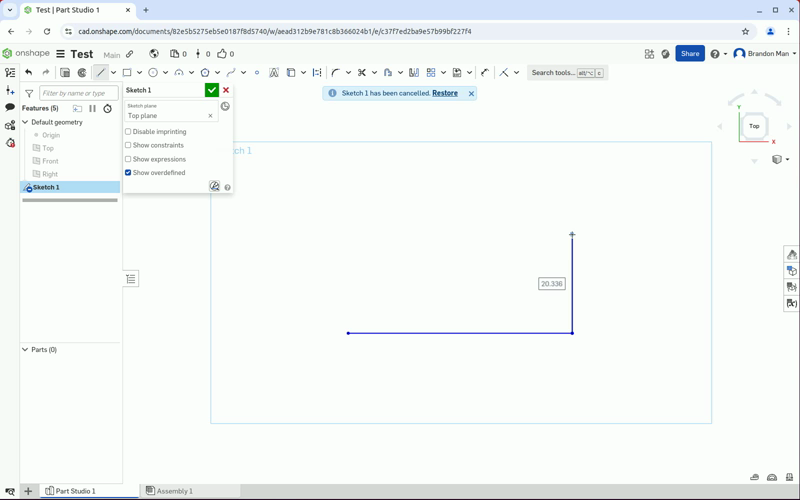
mouse_move(348, 234)
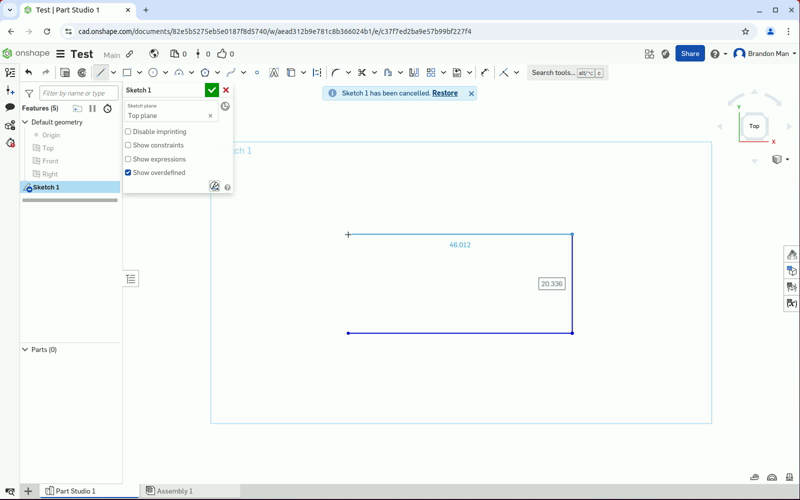
click(348, 234)
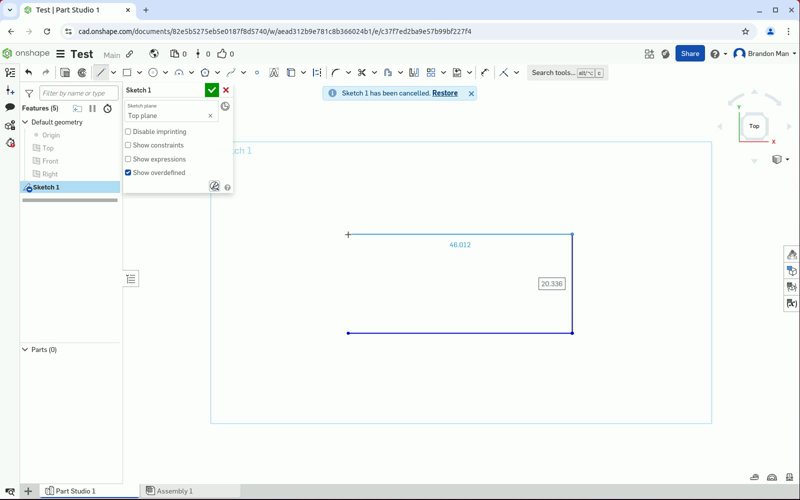
key_up(shift)
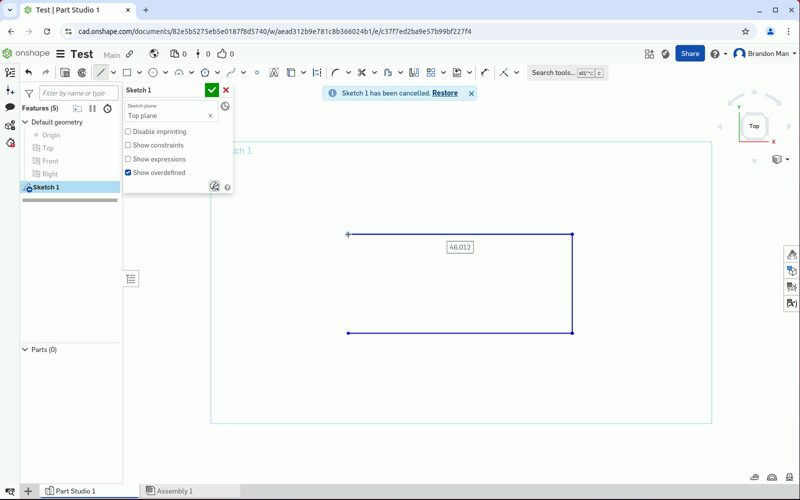
key_down(shift)
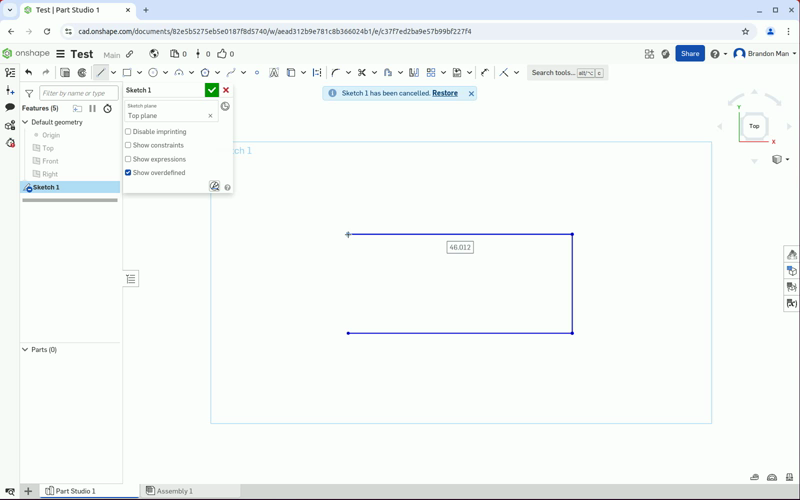
mouse_move(348, 333)
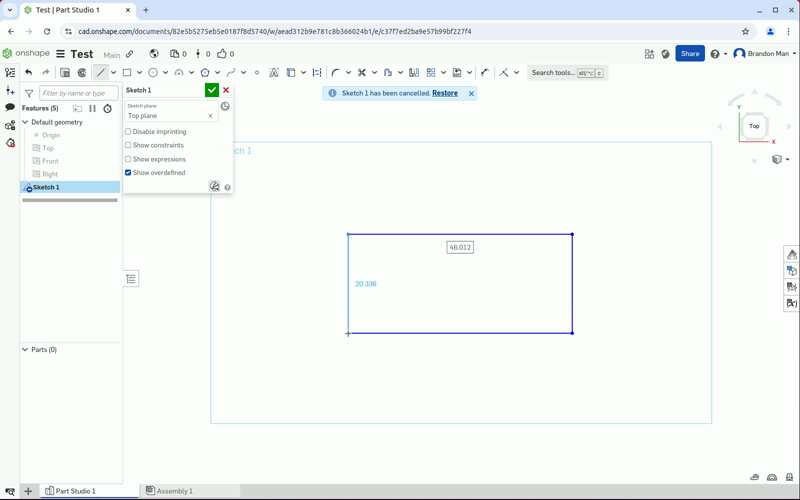
key_up(shift)
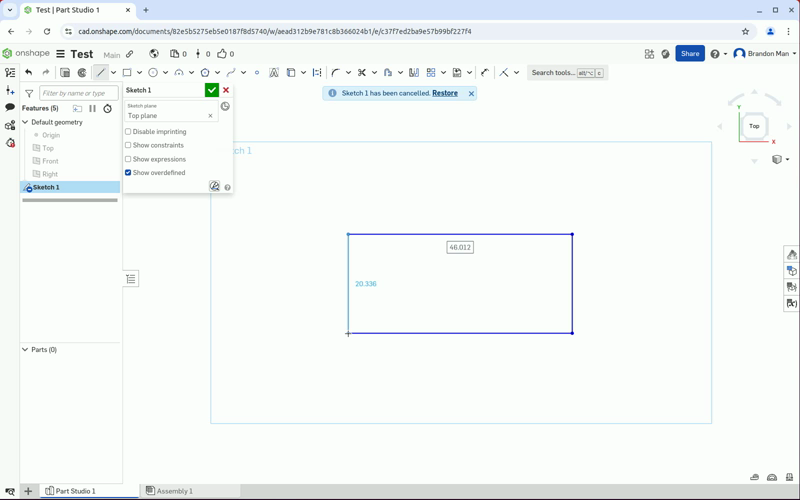
click(348, 333)
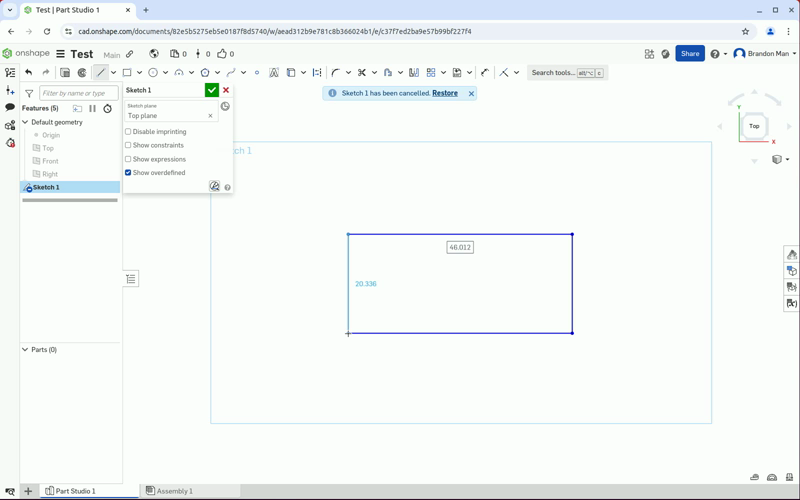
key(esc)
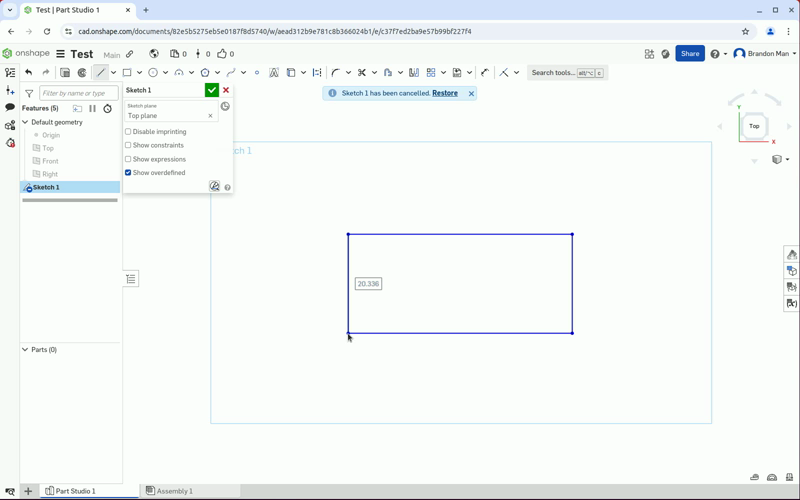
key(c)
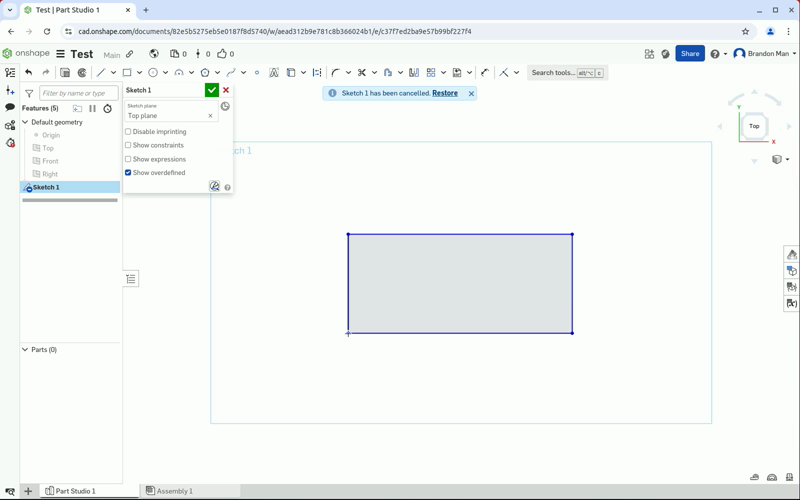
key_down(shift)
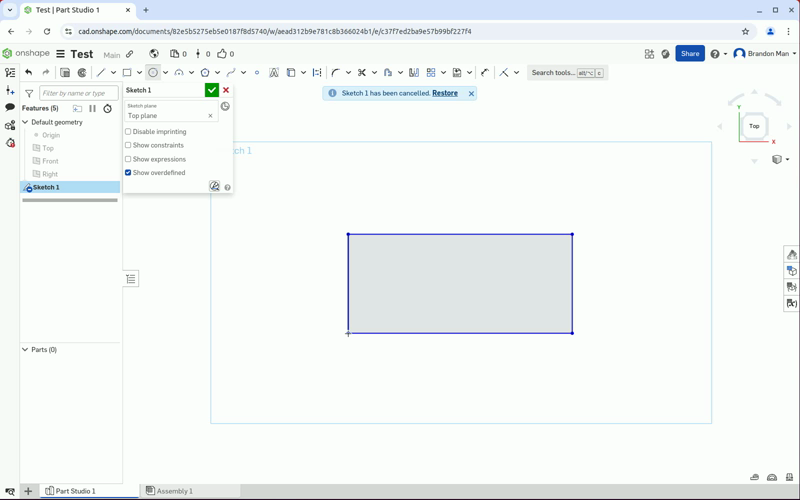
mouse_move(461, 283)
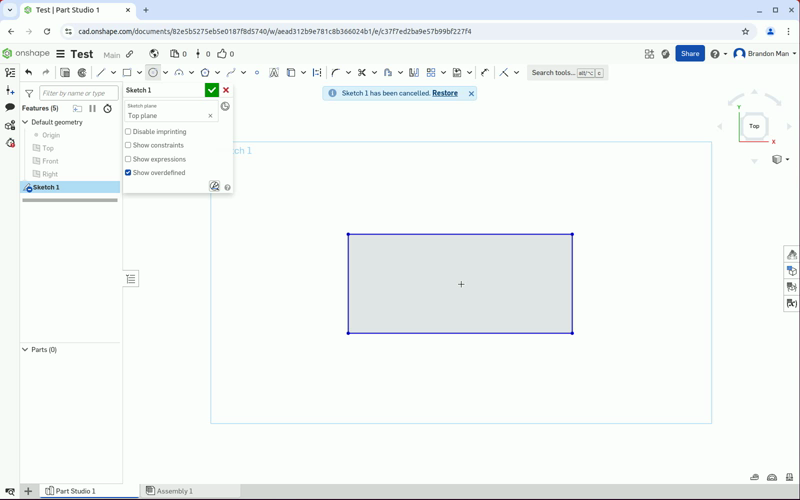
click(461, 283)
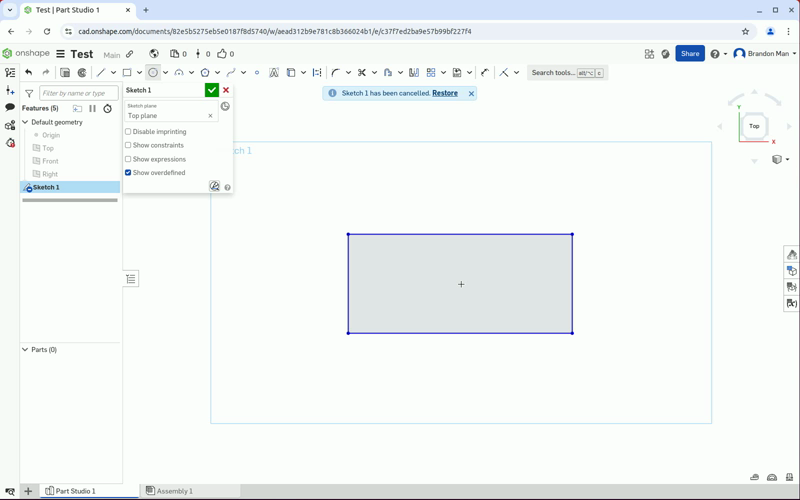
key_up(shift)
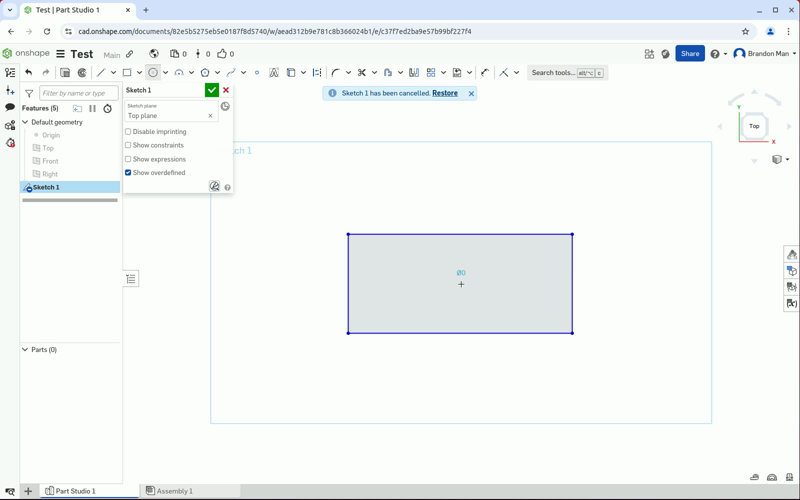
mouse_move(475, 283)
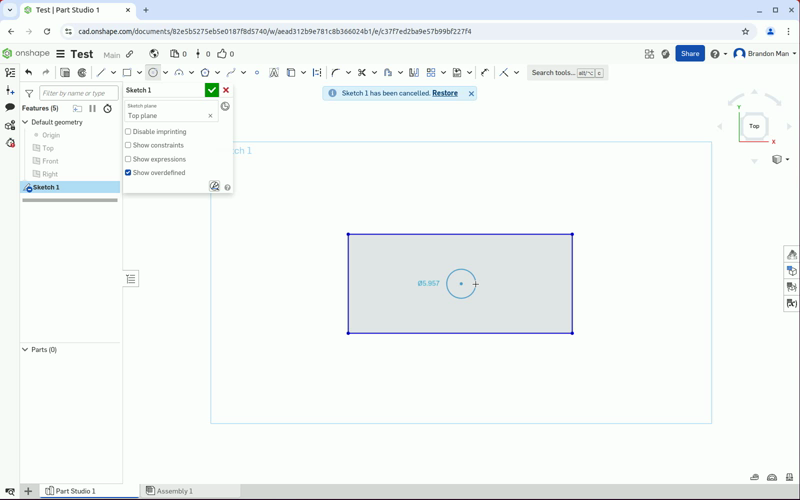
click(475, 283)
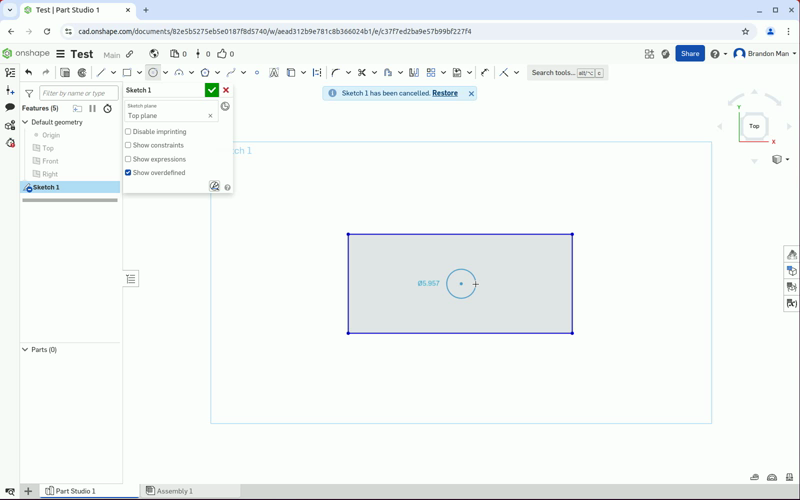
key(esc)
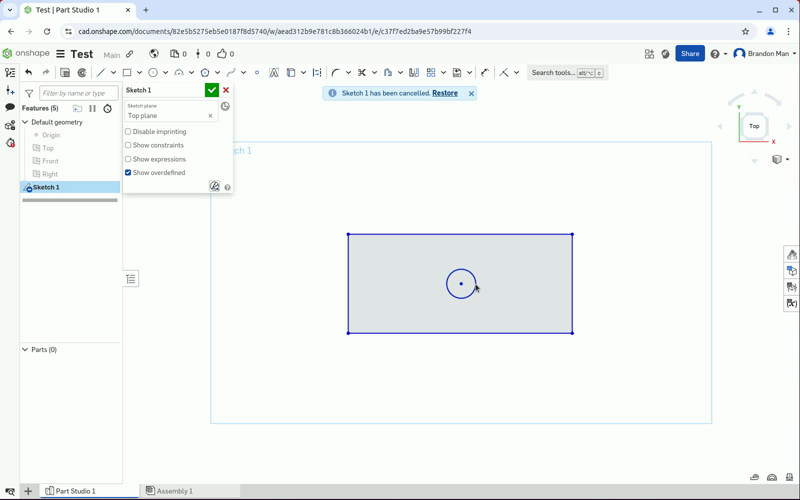
mouse_move(403, 269)
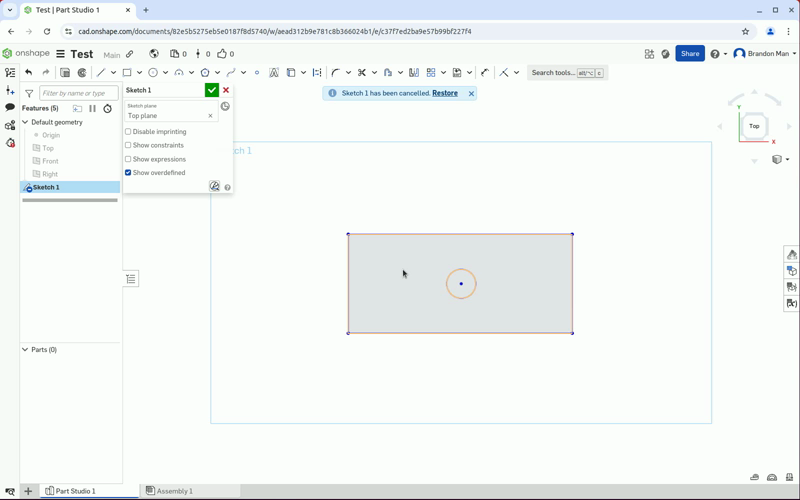
click(403, 269)
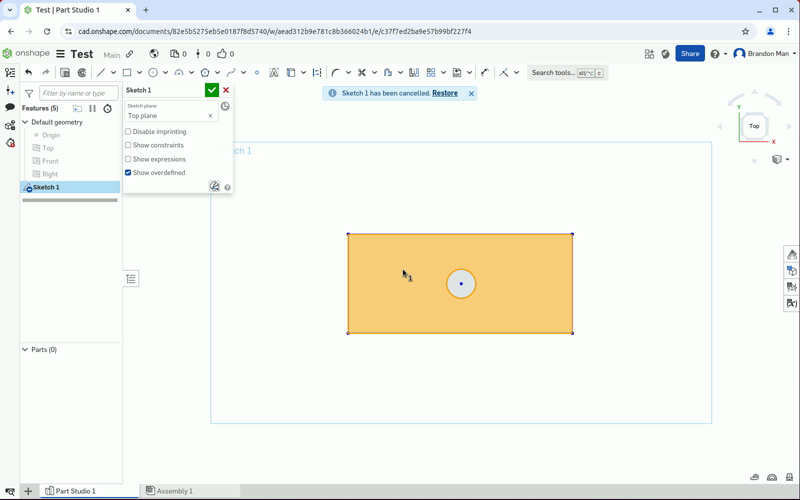
mouse_move(73, 352)
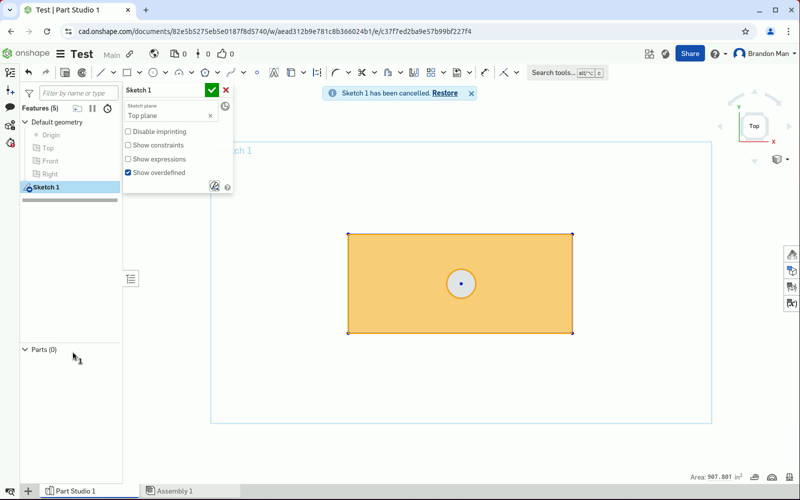
key(shift+y)
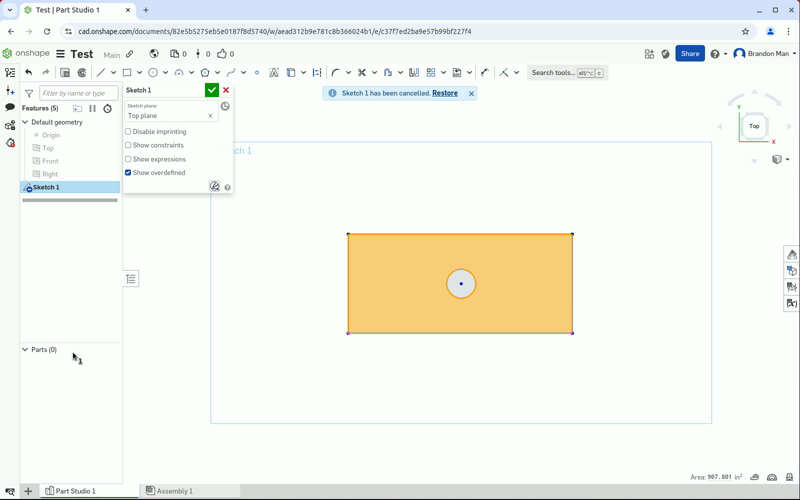
key(shift+e)
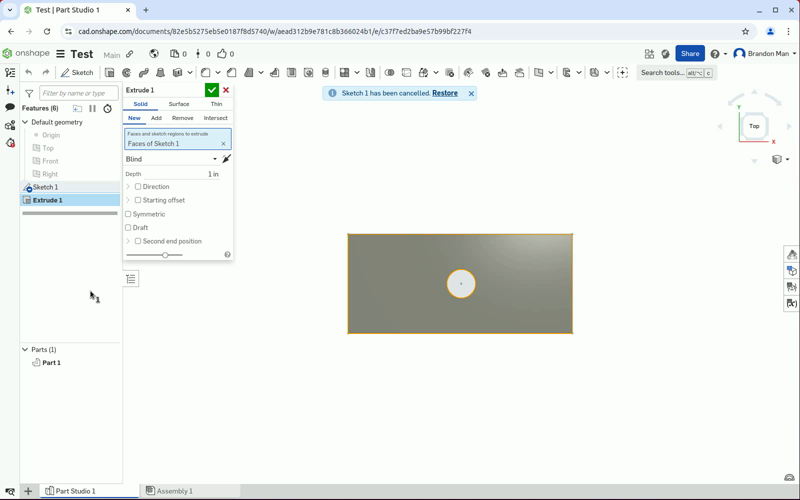
mouse_move(143, 106)
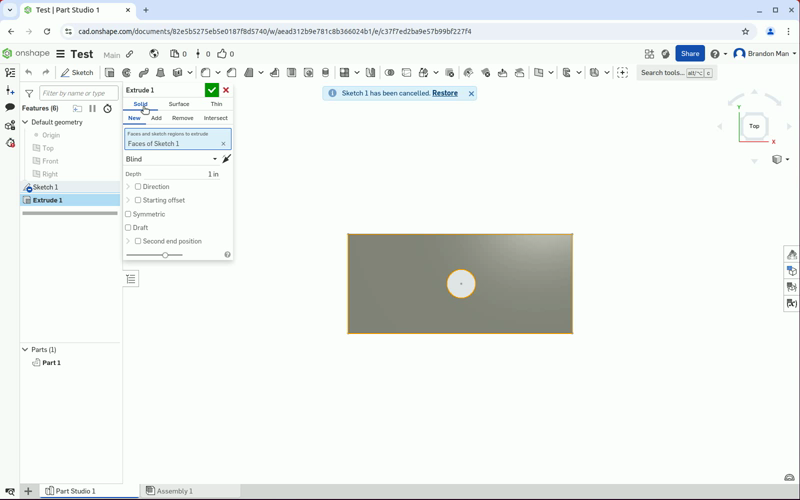
click(143, 106)
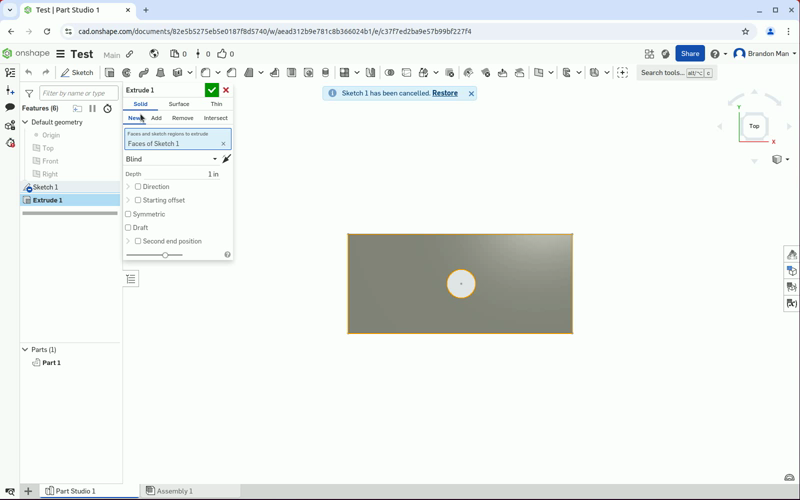
mouse_move(137, 120)
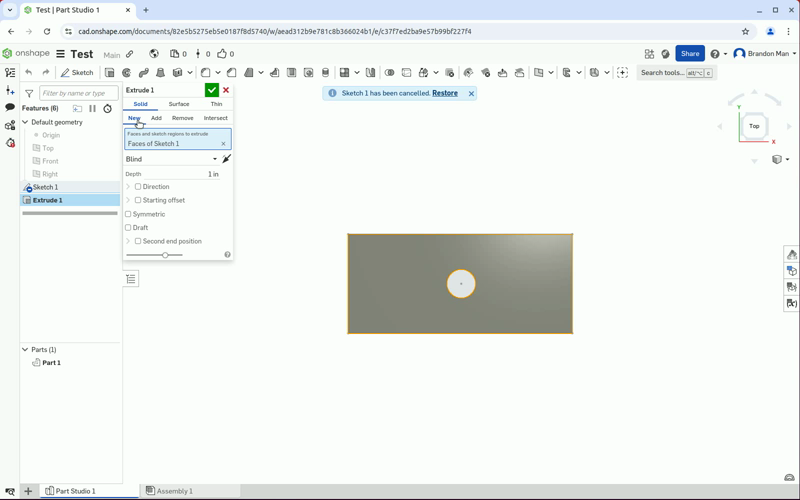
click(137, 120)
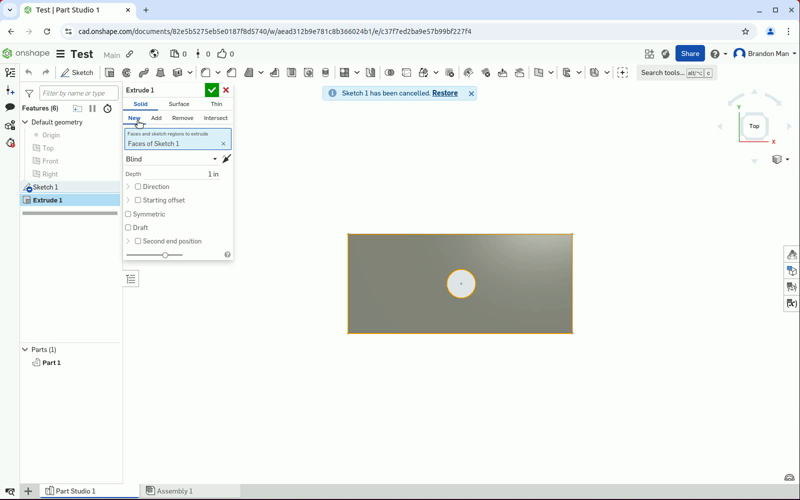
key(tab, 4)
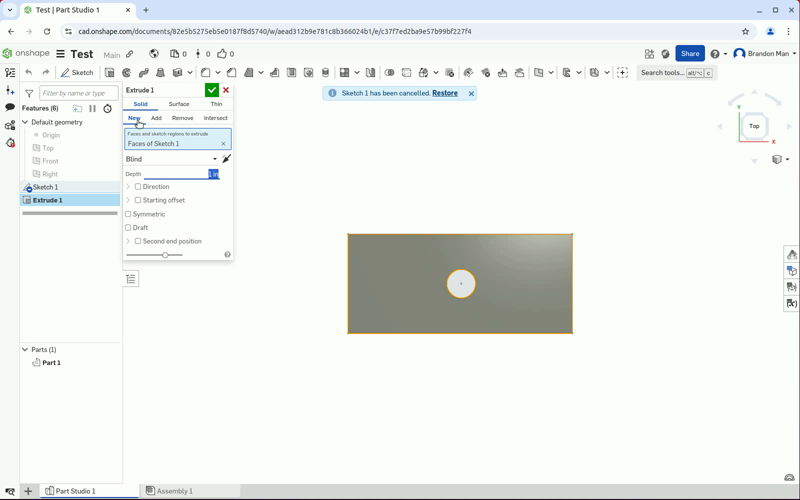
text(5.536)
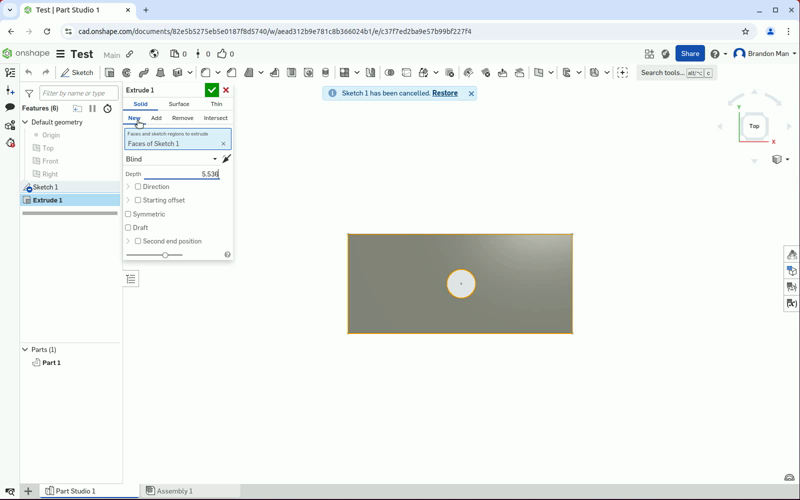
key(enter)
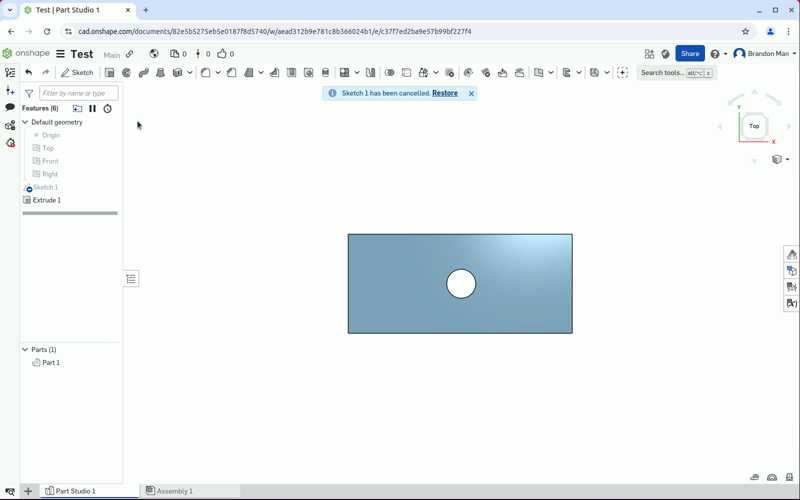
key(shift+h)
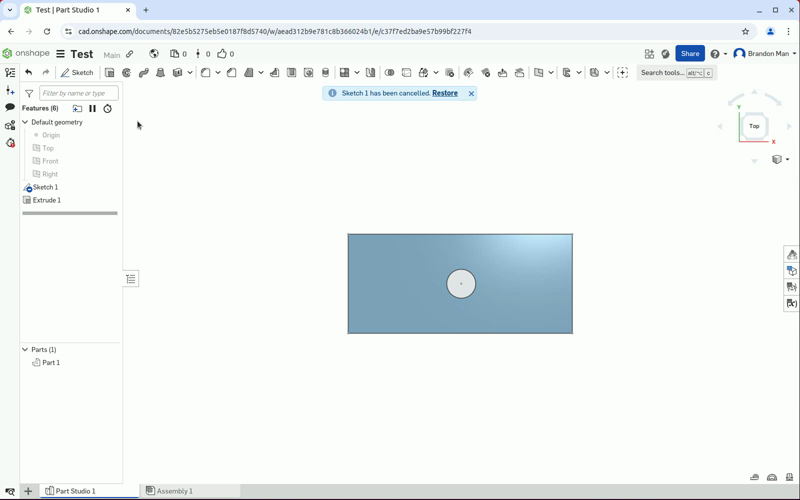
key(shift+h)
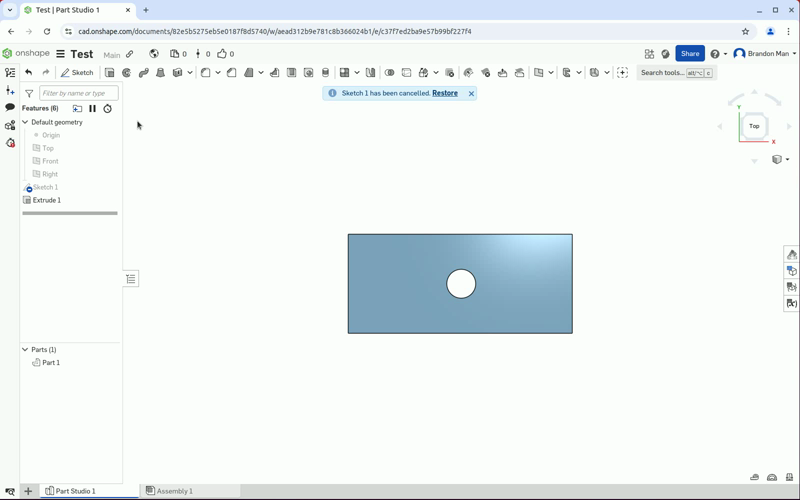
mouse_move(73, 189)
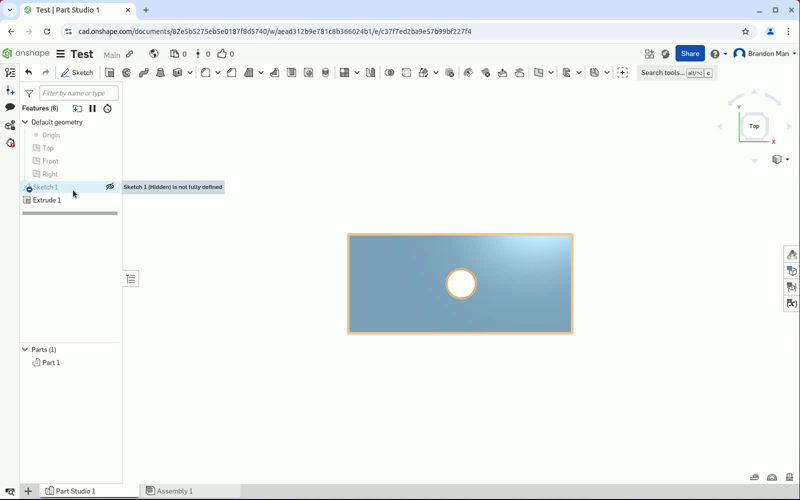
click(73, 189)
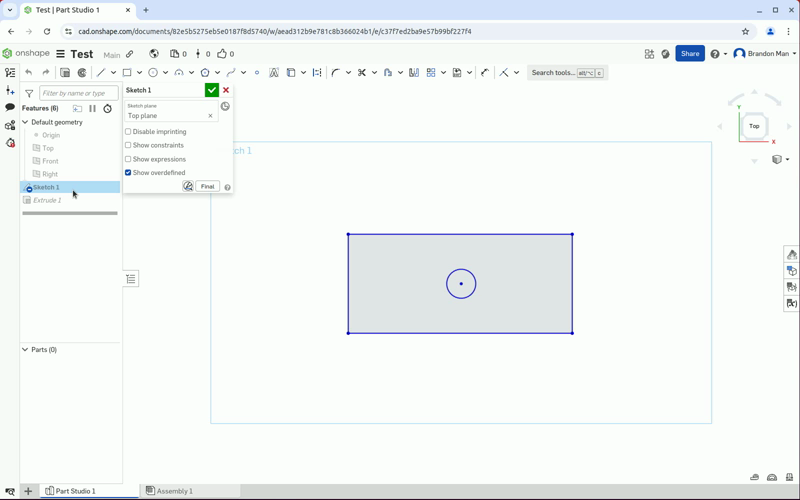
mouse_move(229, 92)
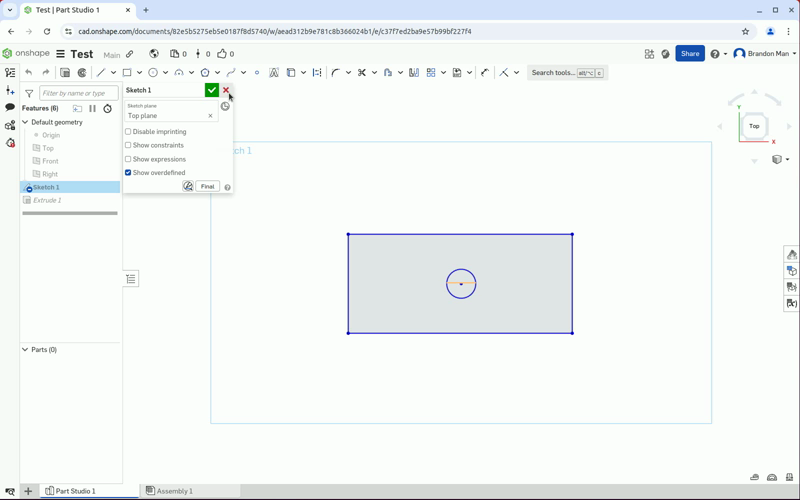
click(229, 92)
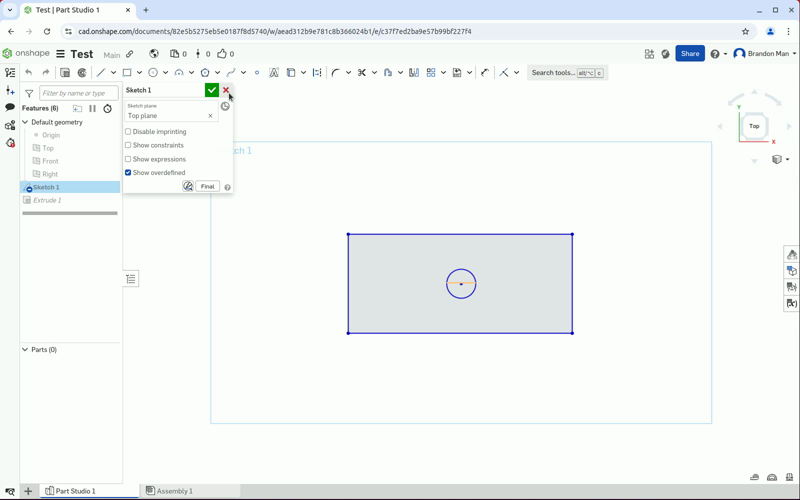
key(shift+s)
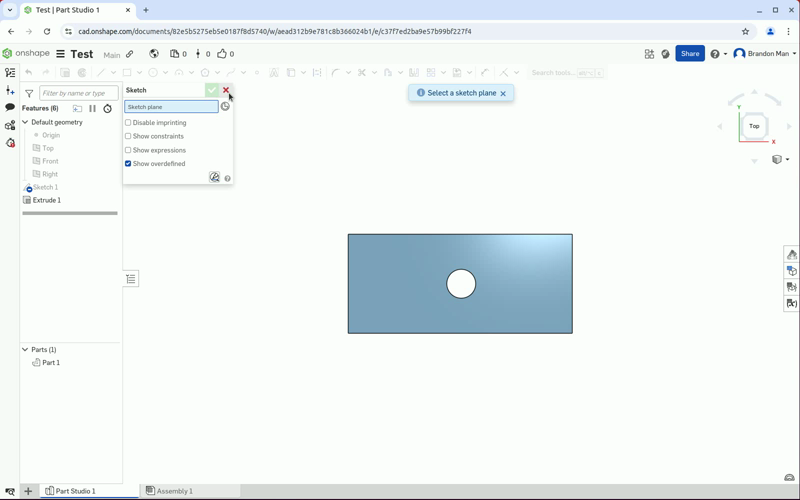
mouse_move(73, 150)
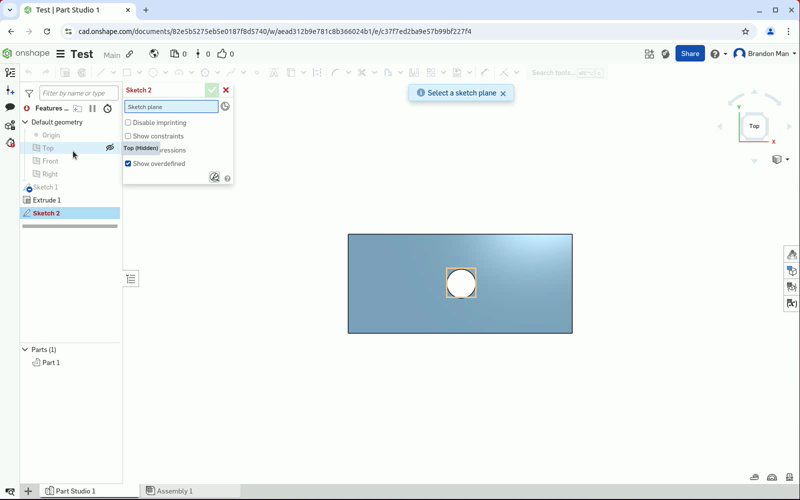
click(73, 150)
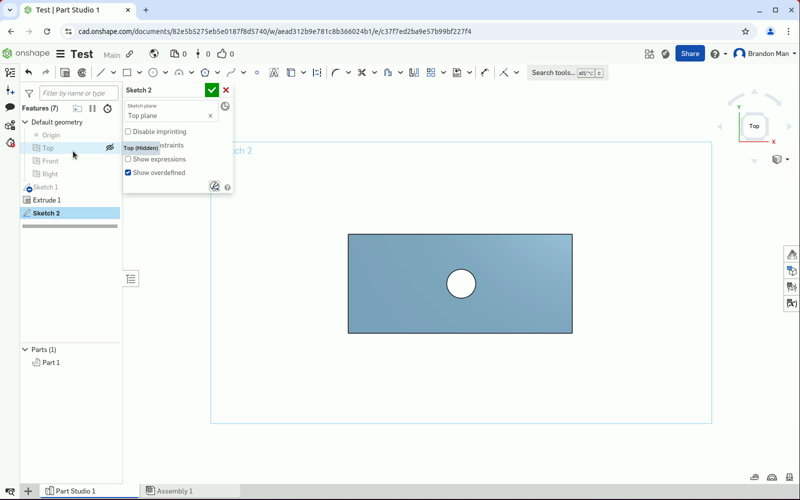
mouse_move(73, 352)
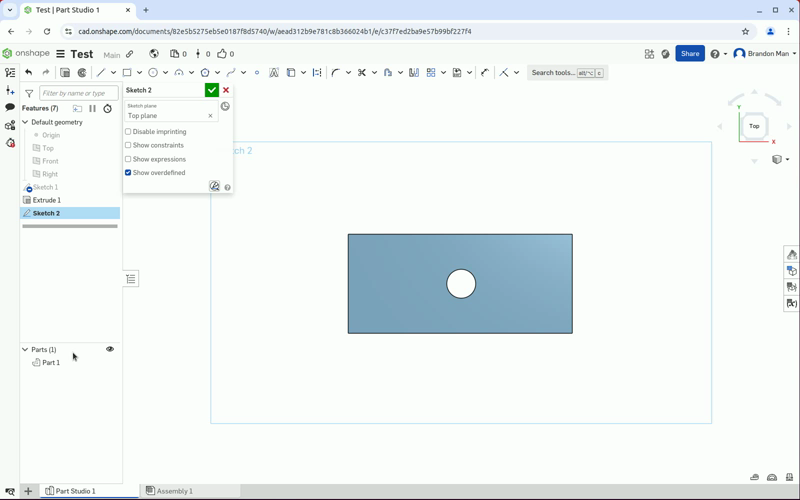
key(y)
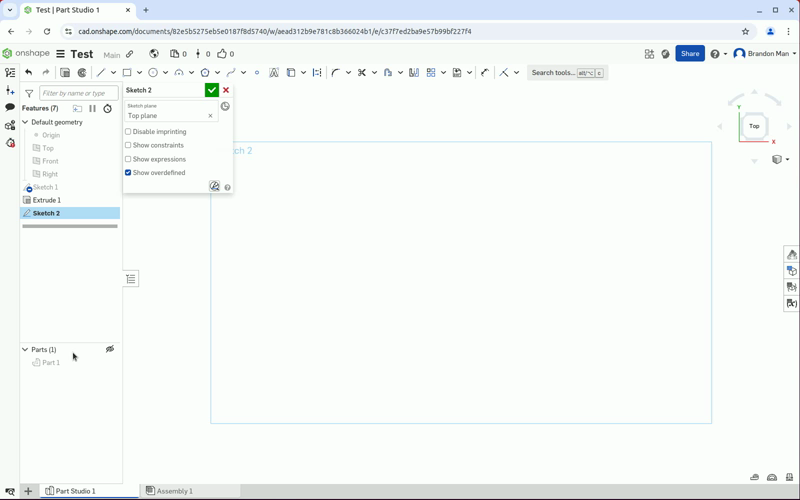
key(c)
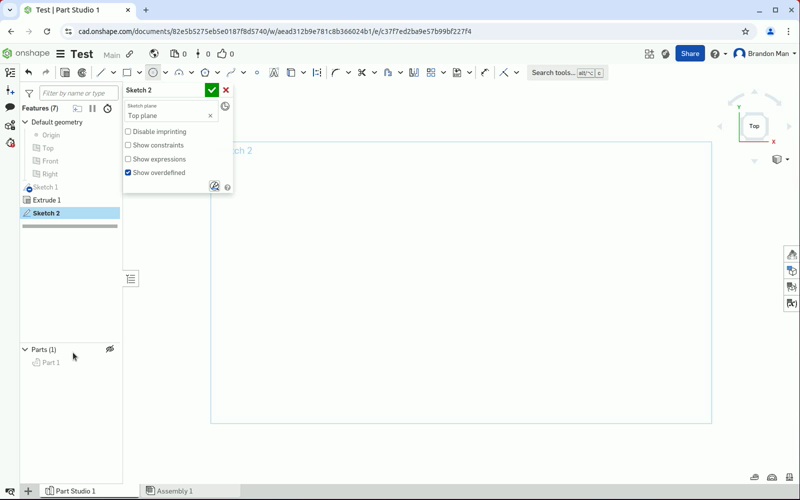
key_down(shift)
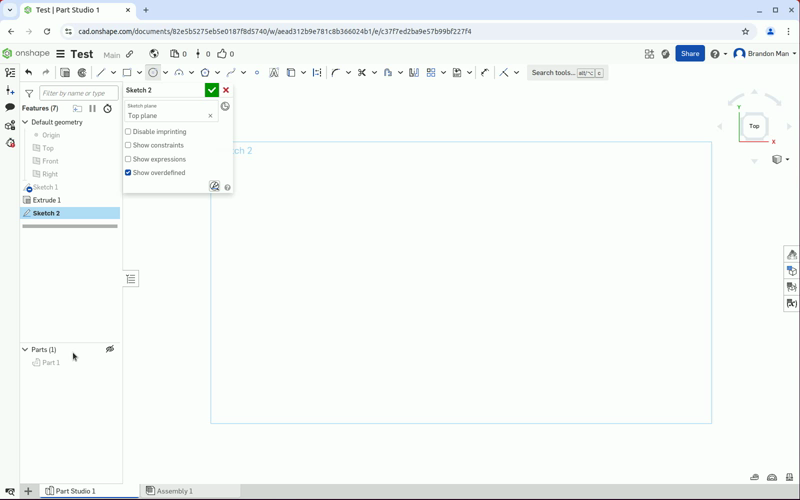
mouse_move(461, 282)
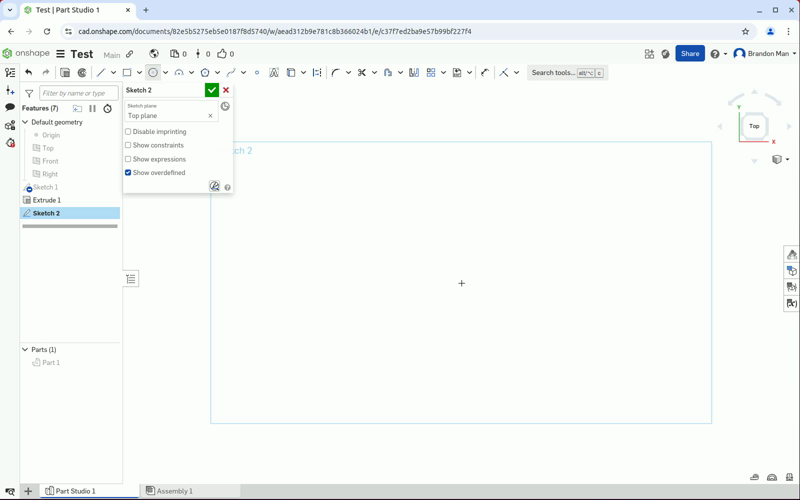
click(461, 282)
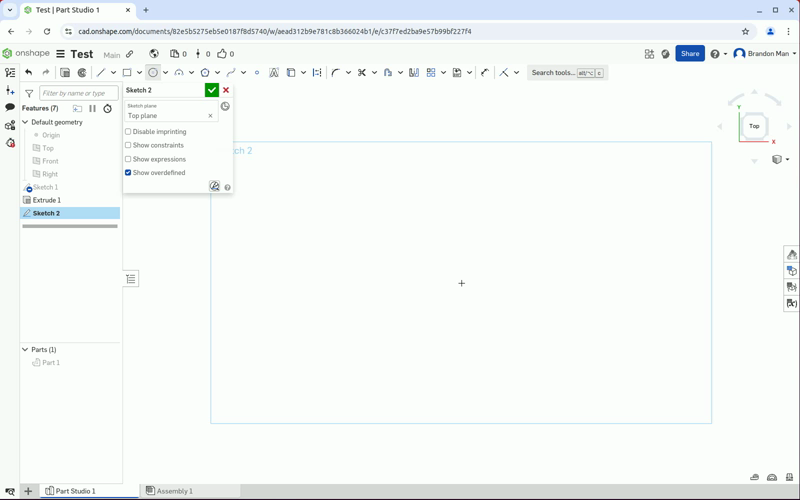
key_up(shift)
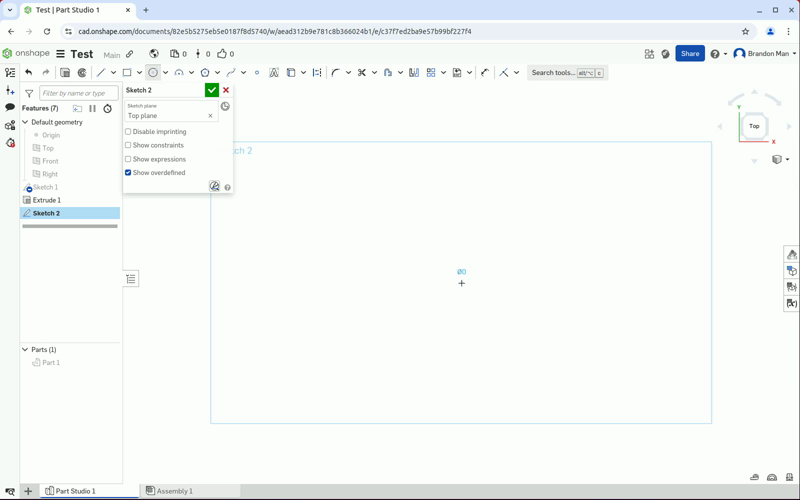
mouse_move(477, 282)
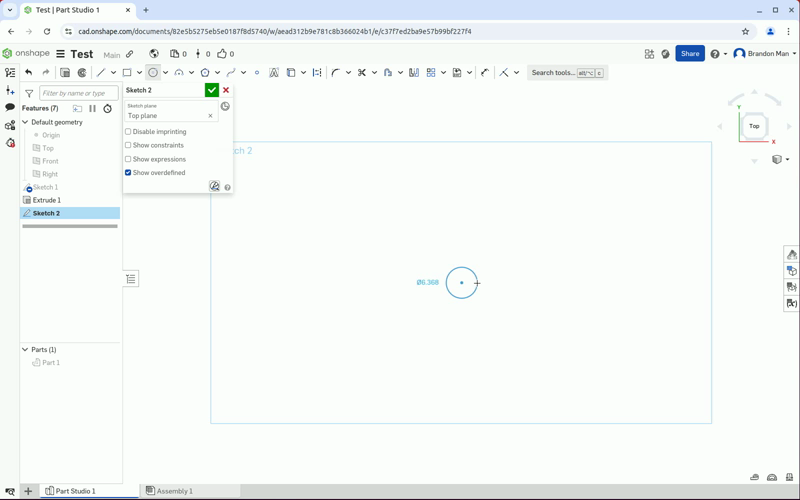
click(477, 282)
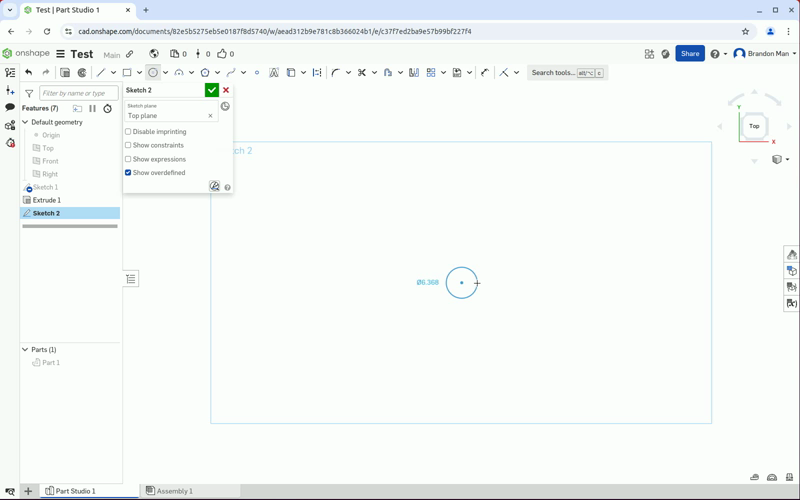
key(esc)
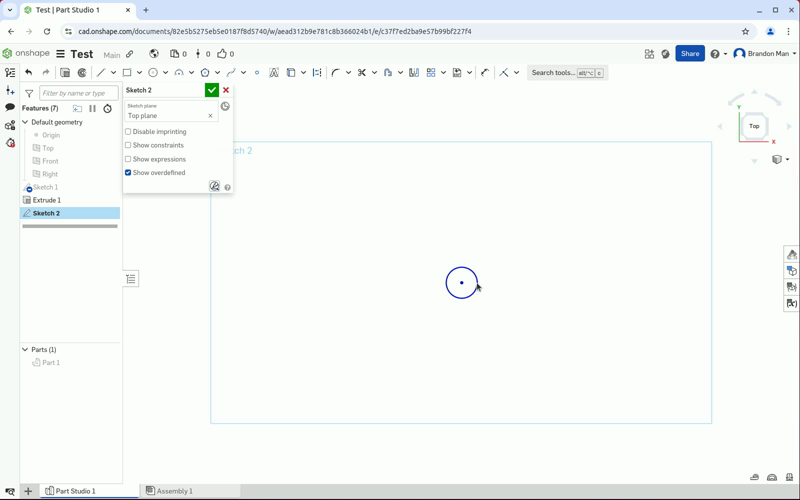
mouse_move(454, 278)
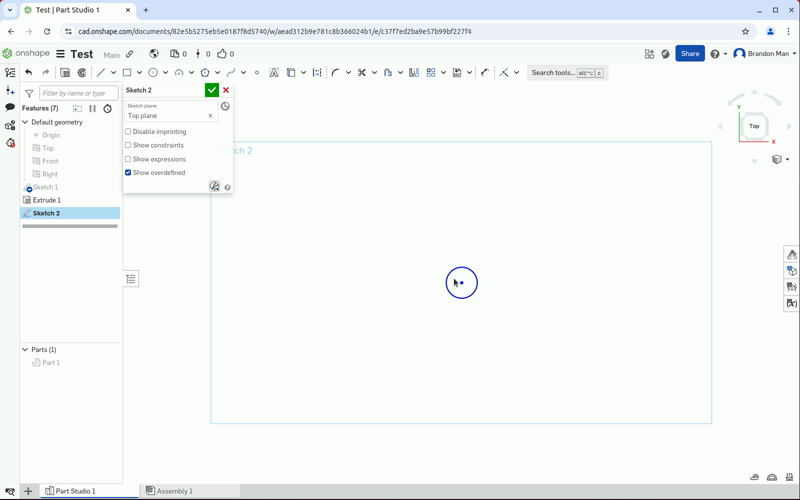
scroll(6)
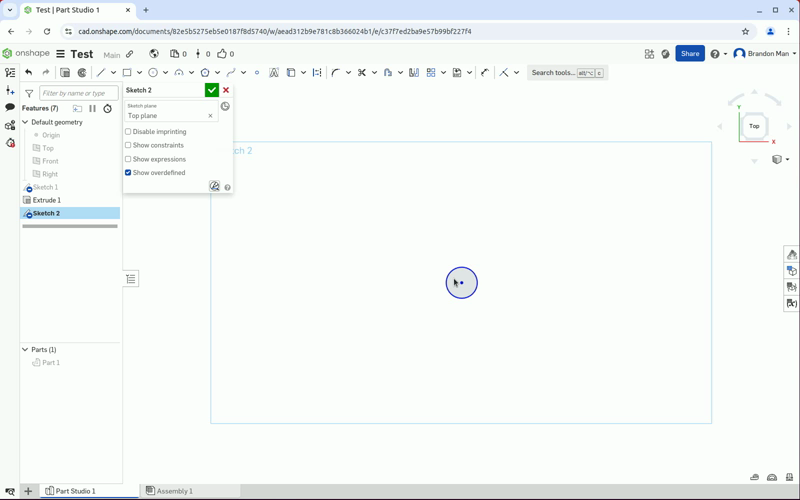
scroll(6)
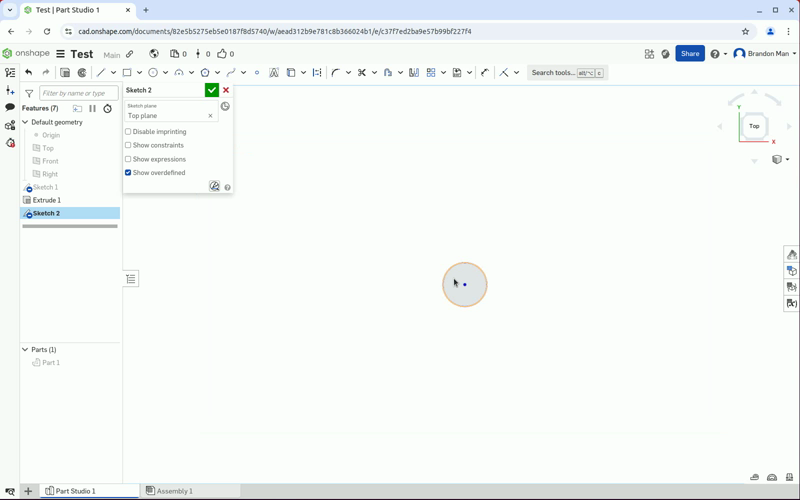
scroll(6)
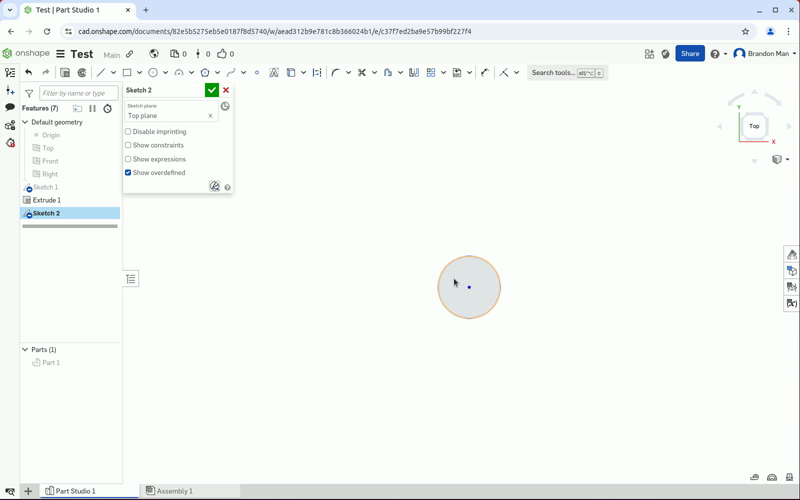
scroll(6)
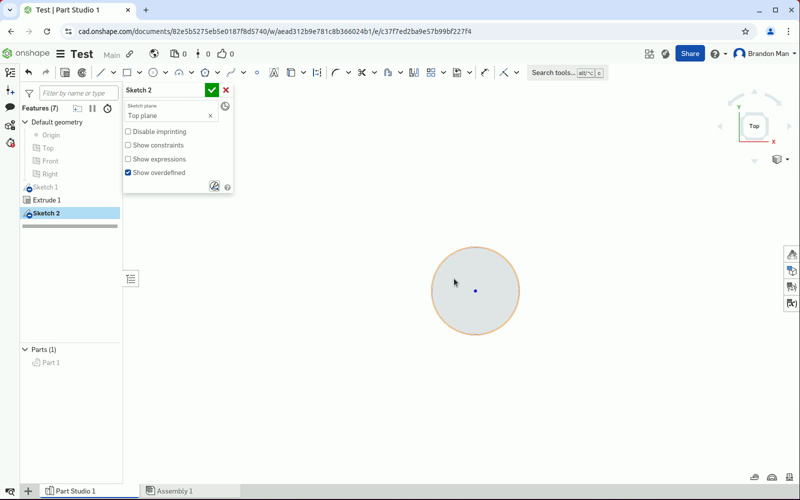
scroll(6)
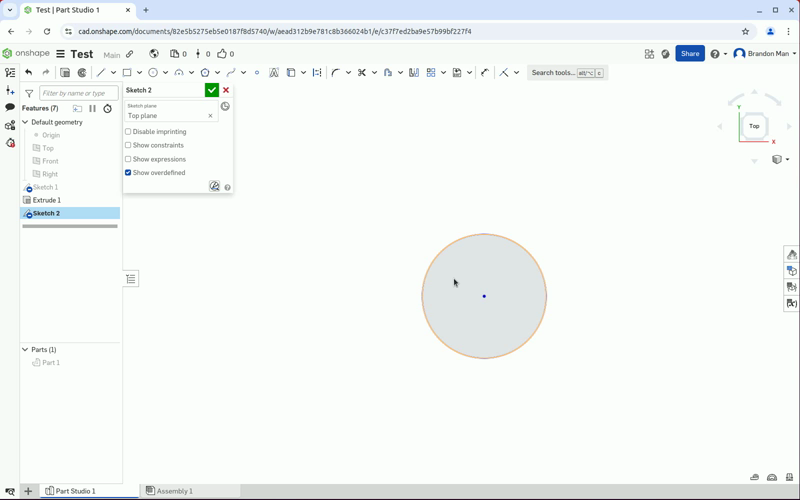
scroll(6)
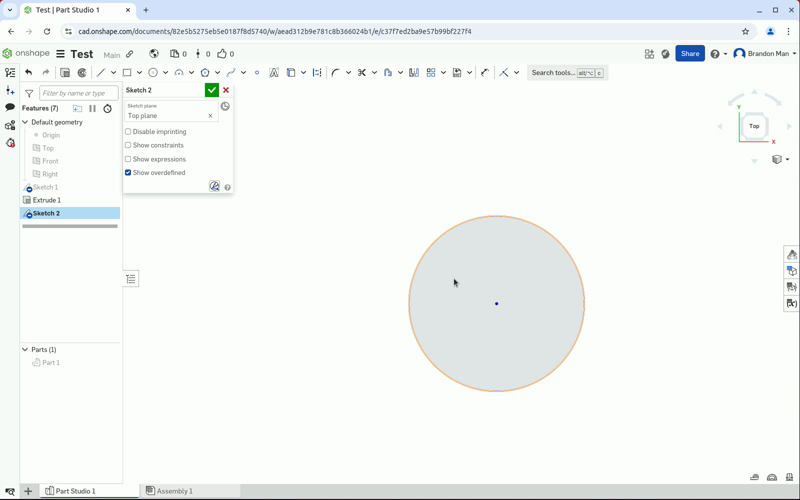
scroll(6)
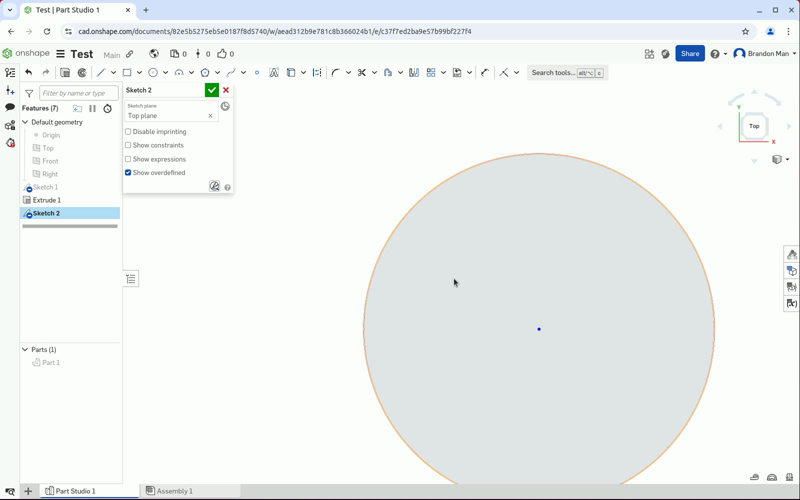
click(454, 278)
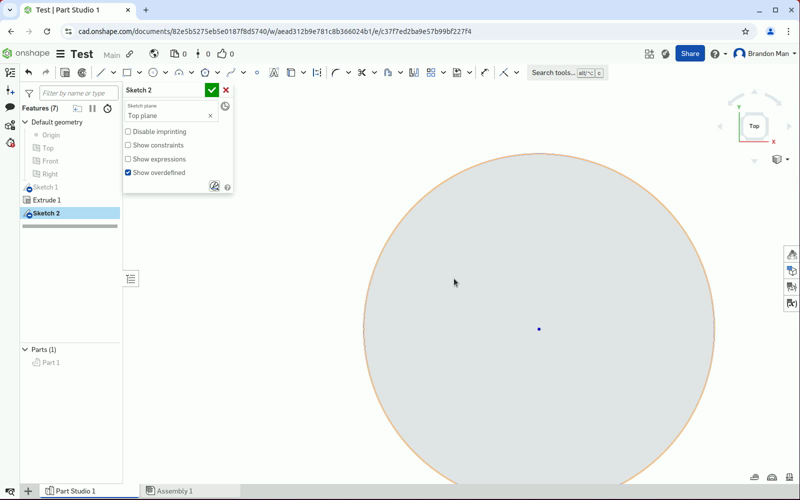
scroll(-6)
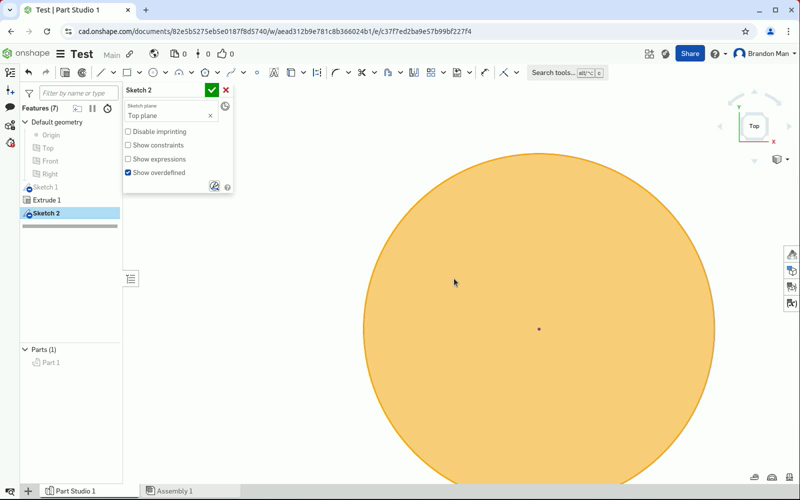
scroll(-6)
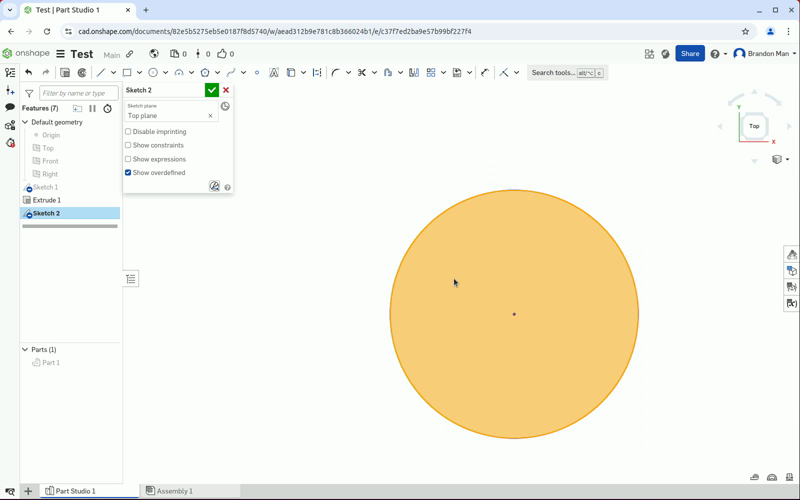
scroll(-6)
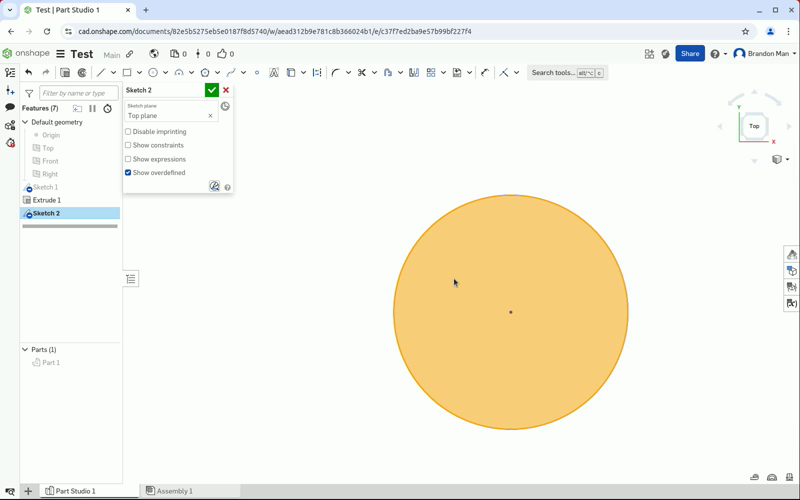
scroll(-6)
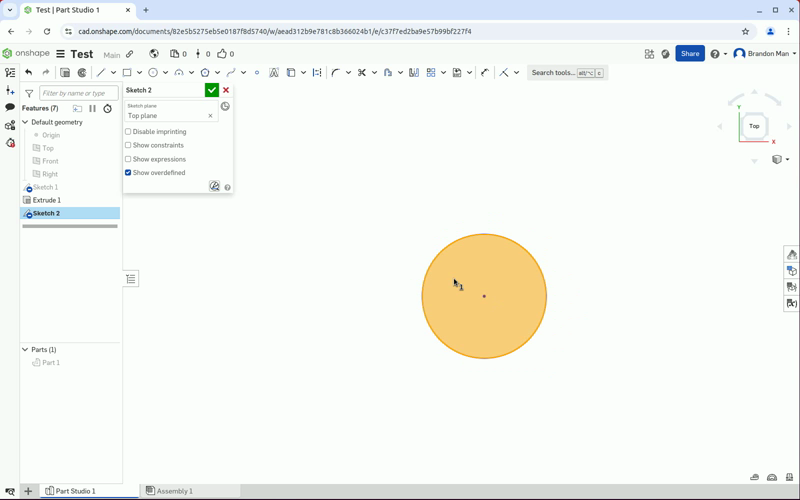
scroll(-6)
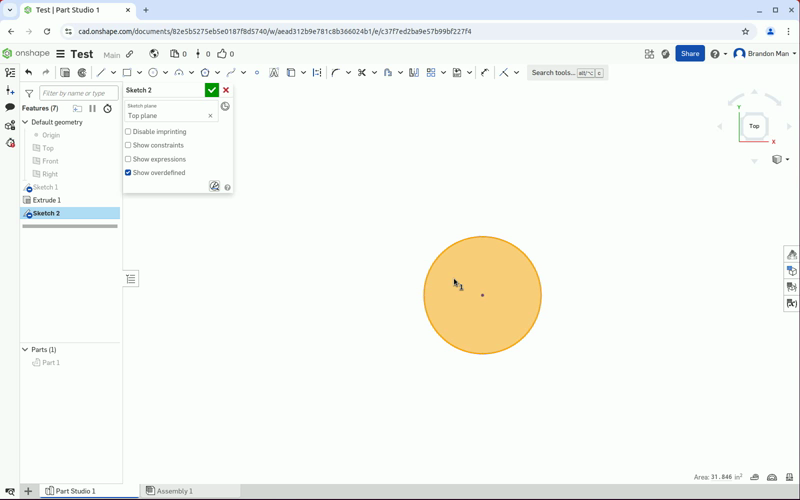
scroll(-6)
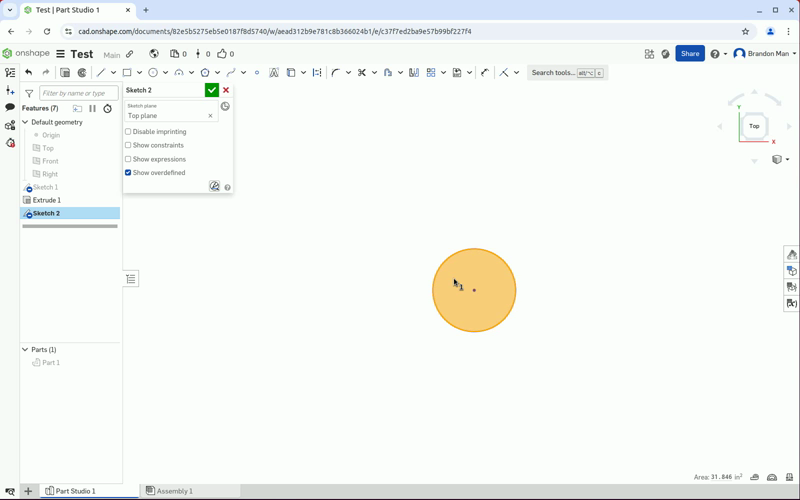
scroll(-6)
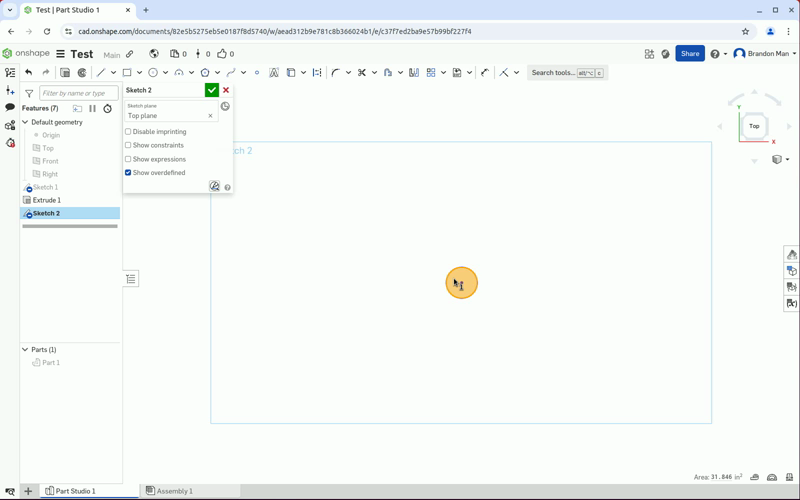
mouse_move(73, 352)
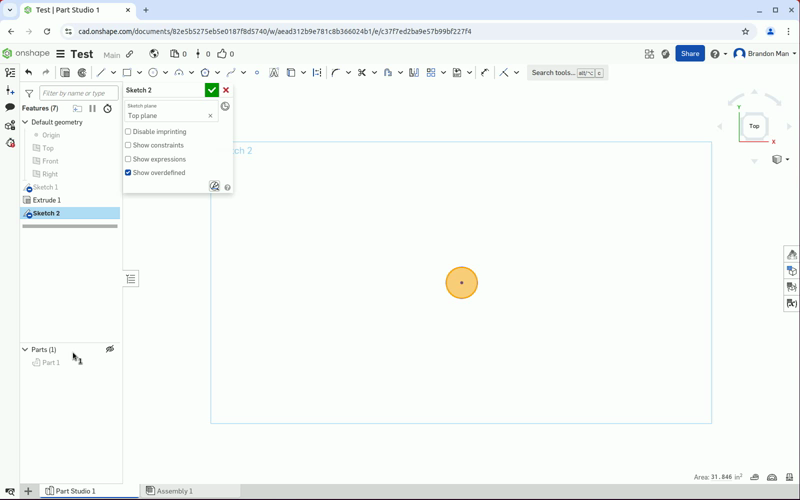
key(shift+y)
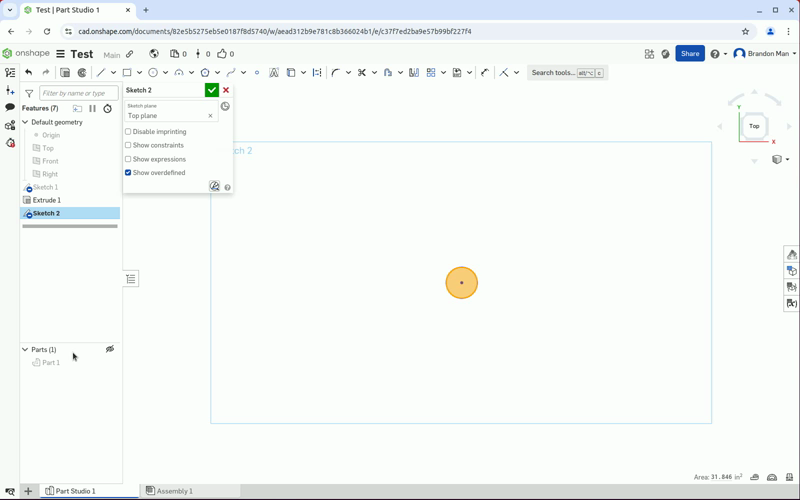
key(shift+e)
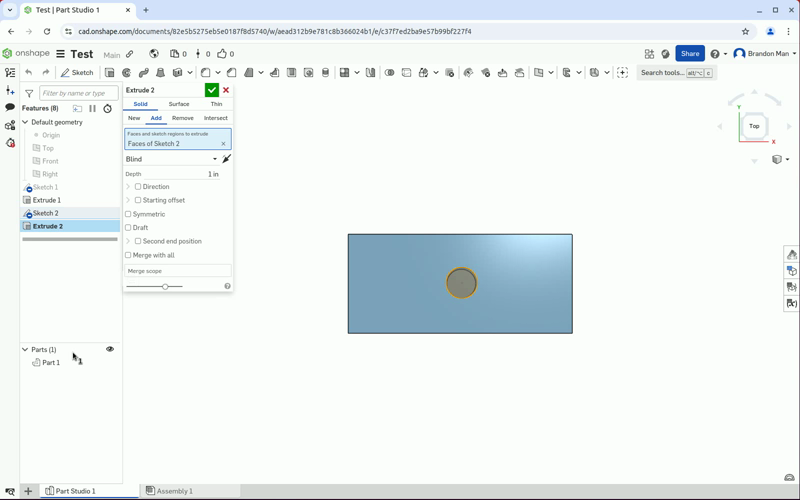
mouse_move(143, 106)
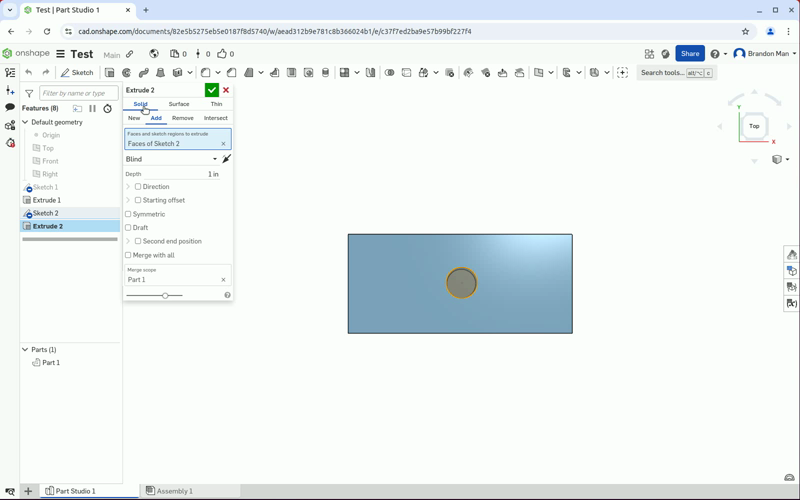
click(143, 106)
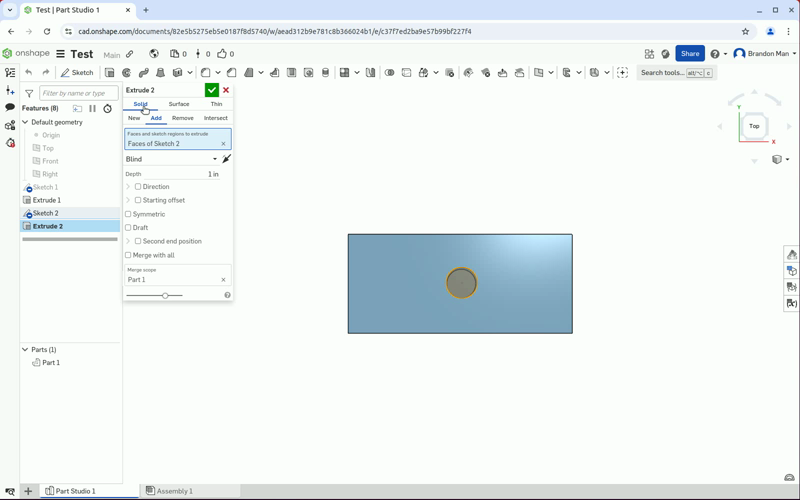
mouse_move(137, 120)
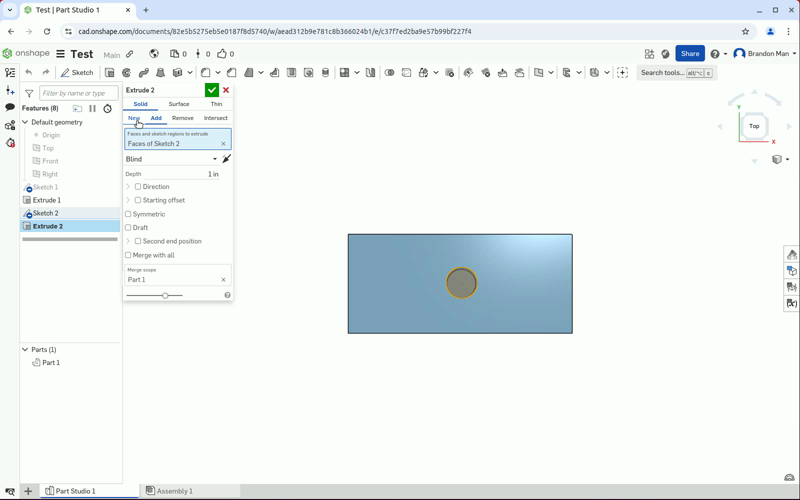
click(137, 120)
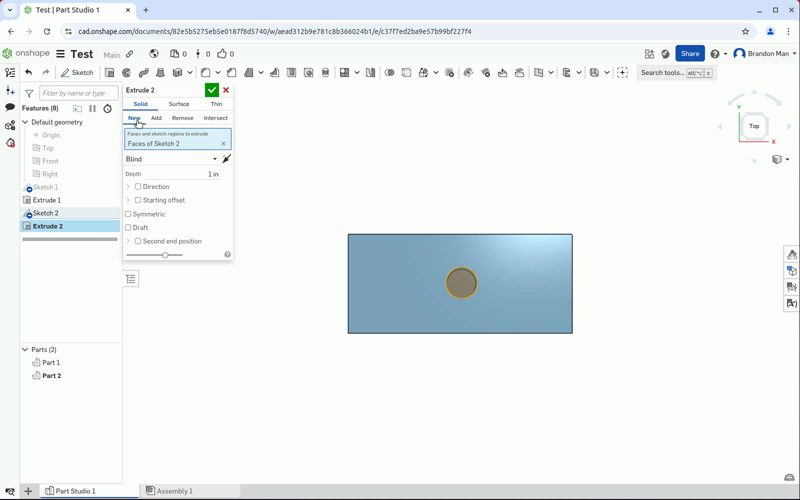
key(tab, 4)
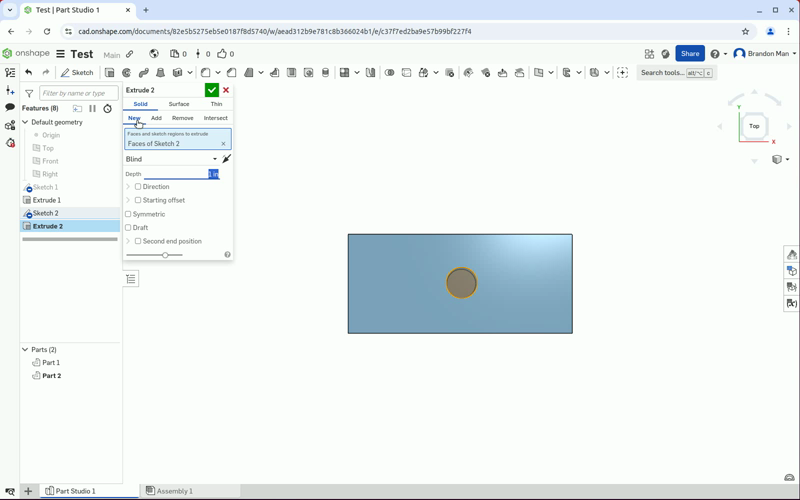
text(5.536)
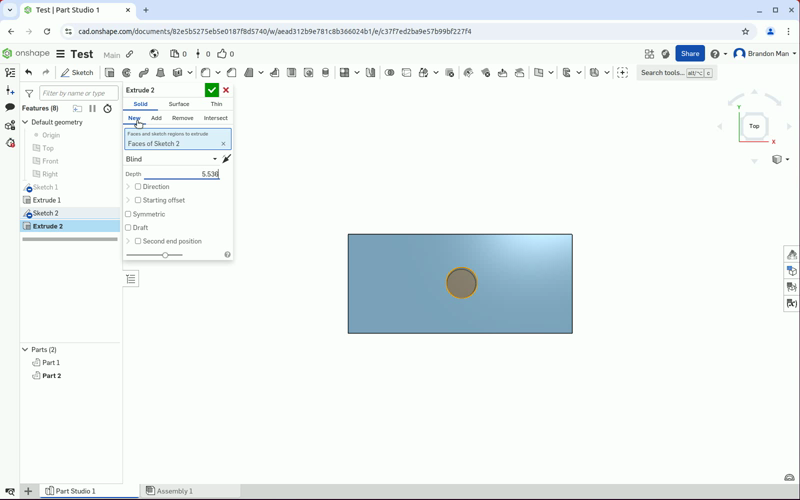
key(enter)
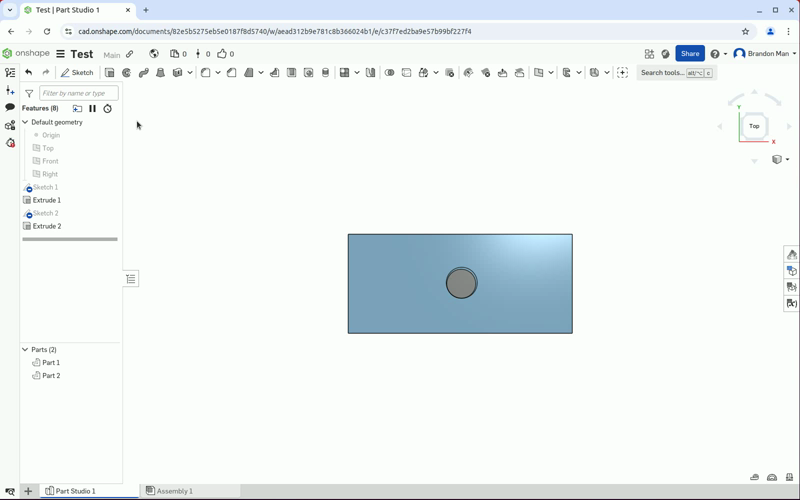
key(shift+h)
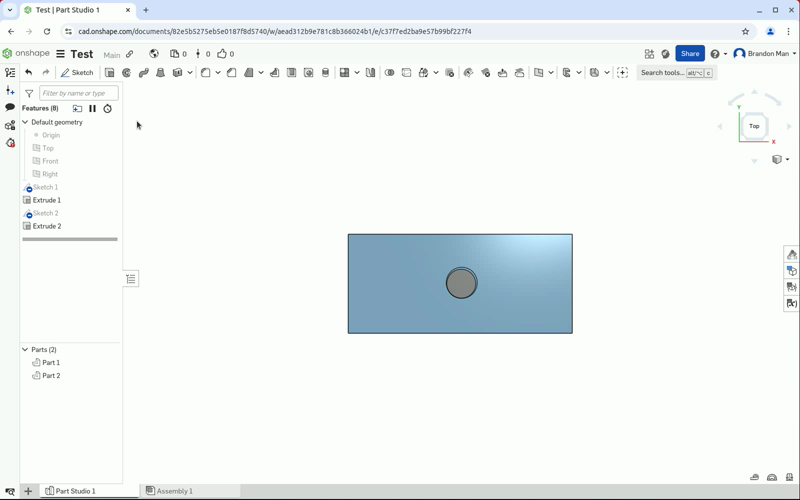
key(shift+h)
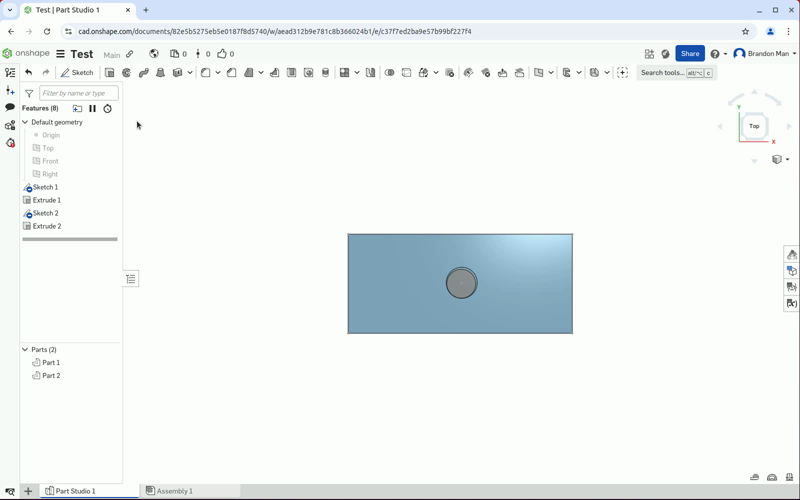
key(shift+7)
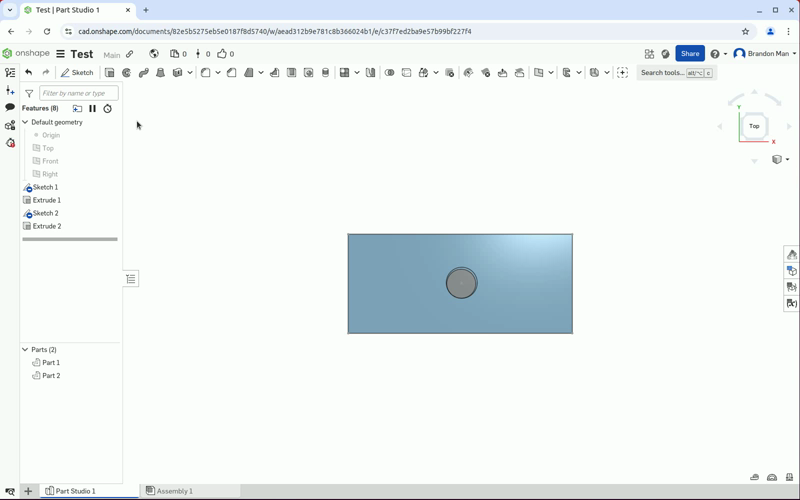
key(up, 3)
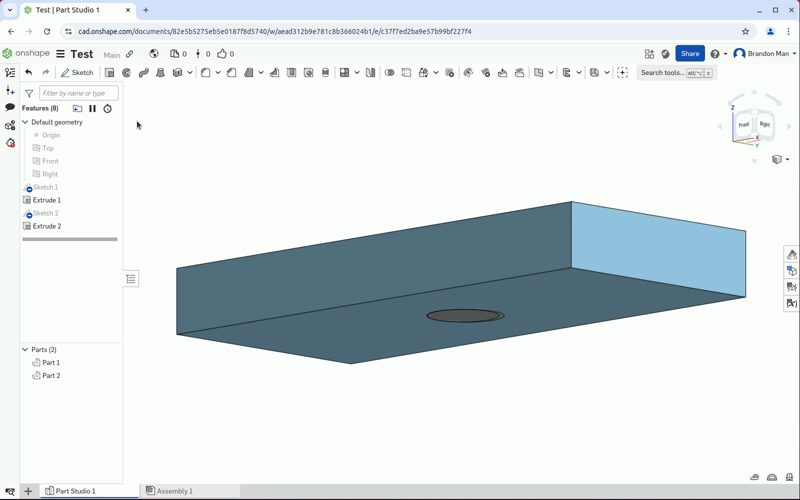
key(left, 3)
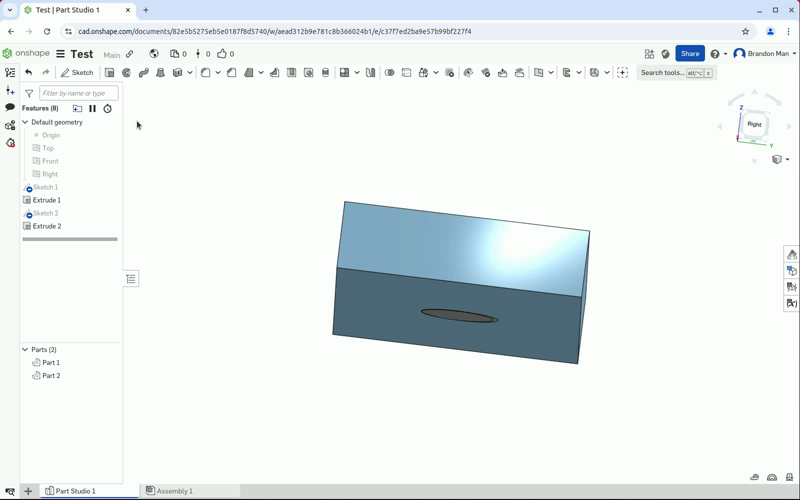
key(right, 3)
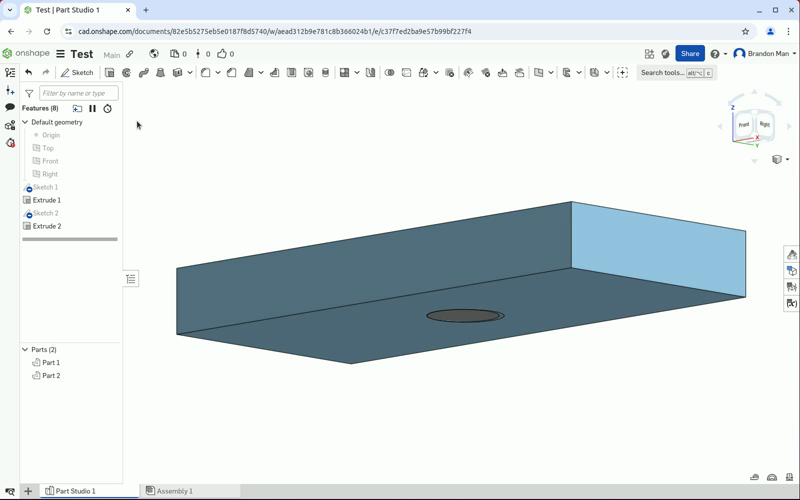
key(down, 3)
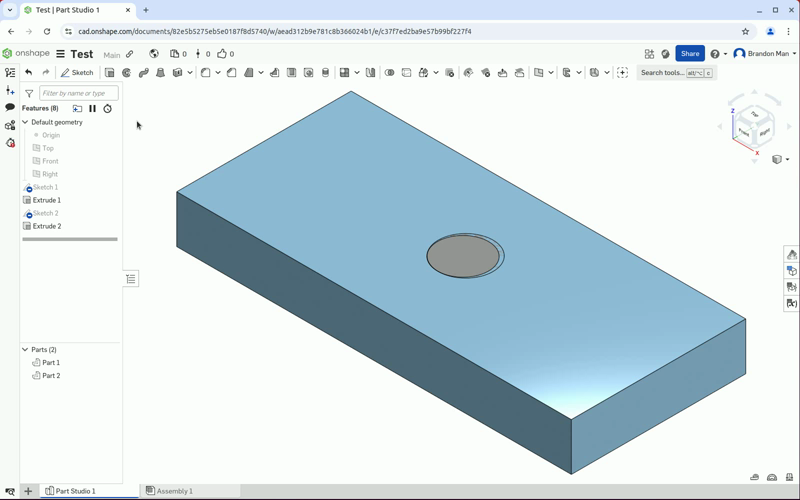
mouse_move(73, 189)
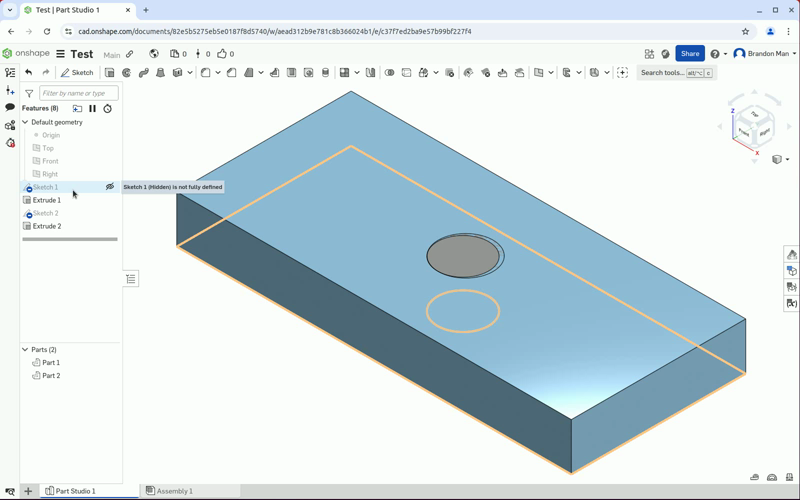
click(73, 189)